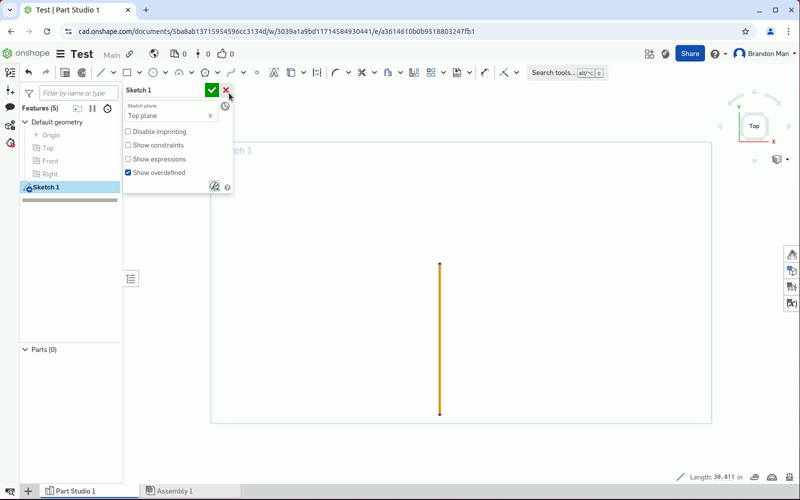
key(shift+h)
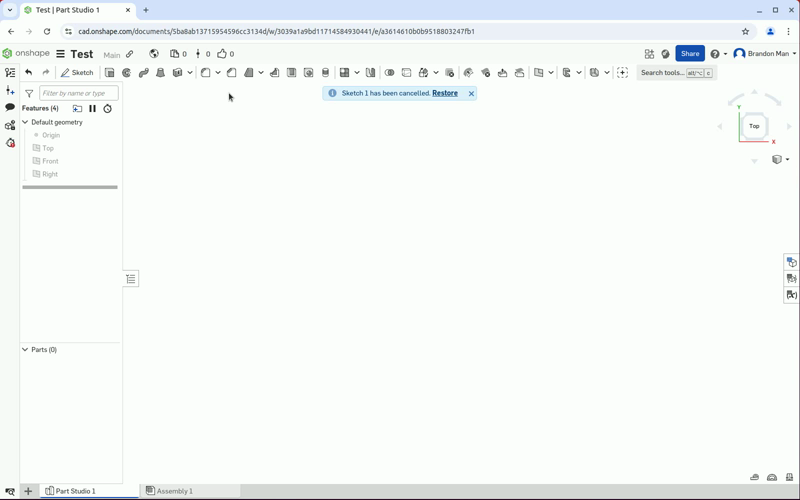
mouse_move(73, 352)
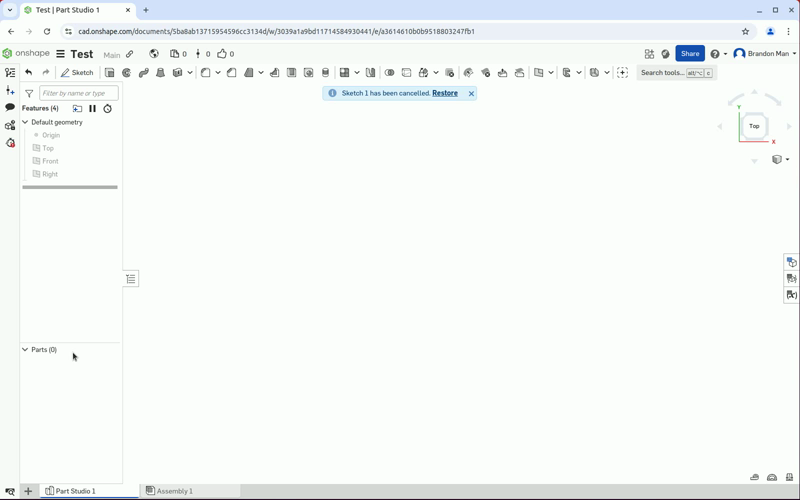
key(y)
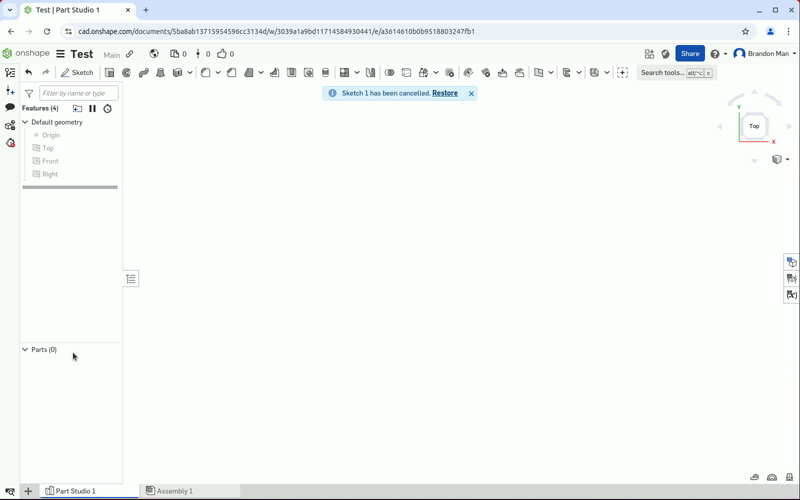
key(shift+p)
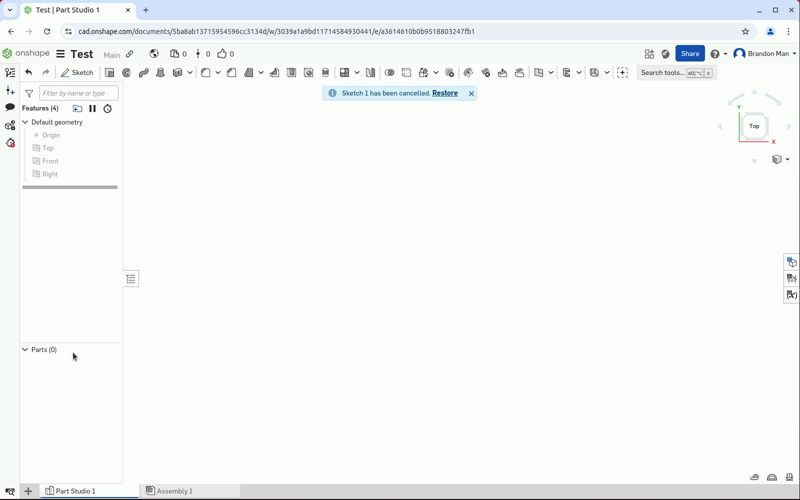
key(space)
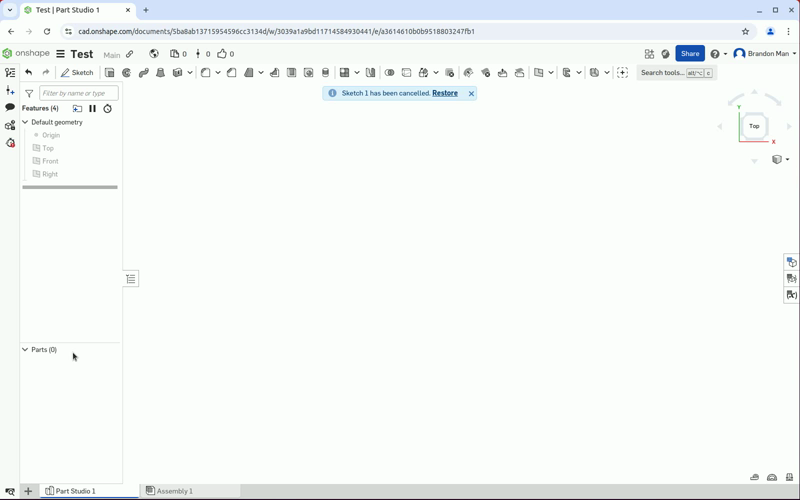
key_down(shift)
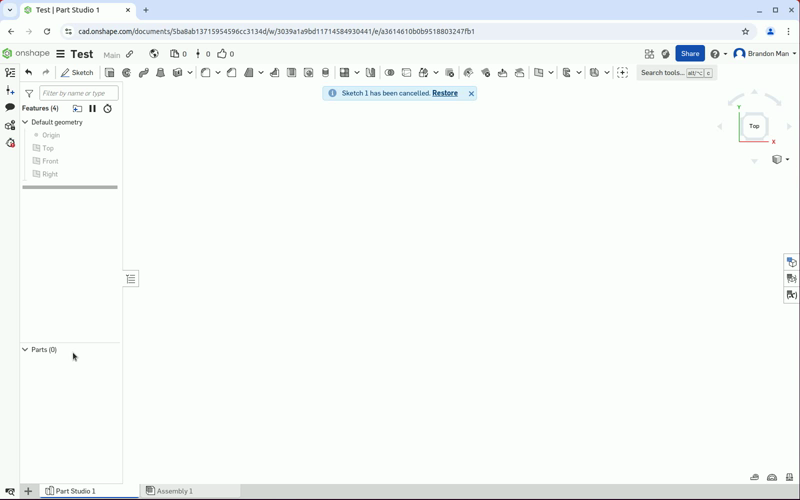
key(up)
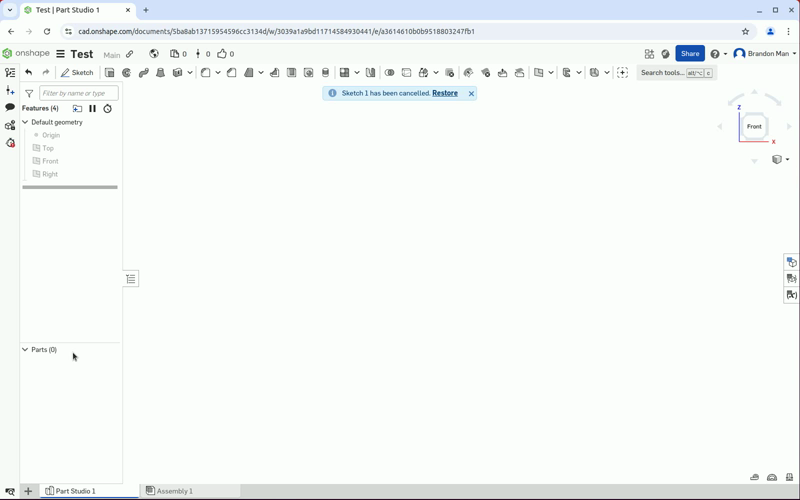
key_up(shift)
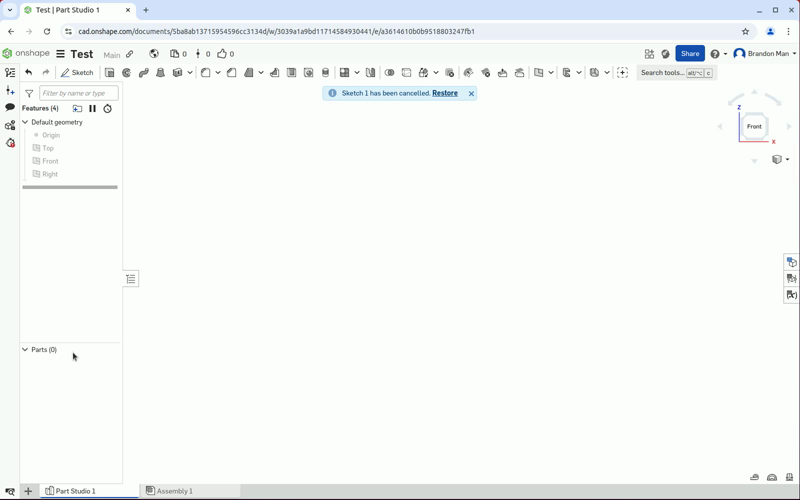
key(space)
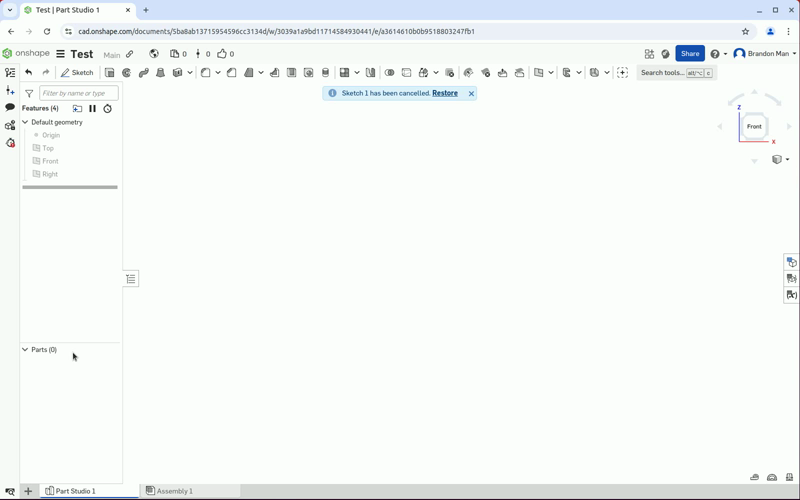
key_down(shift)
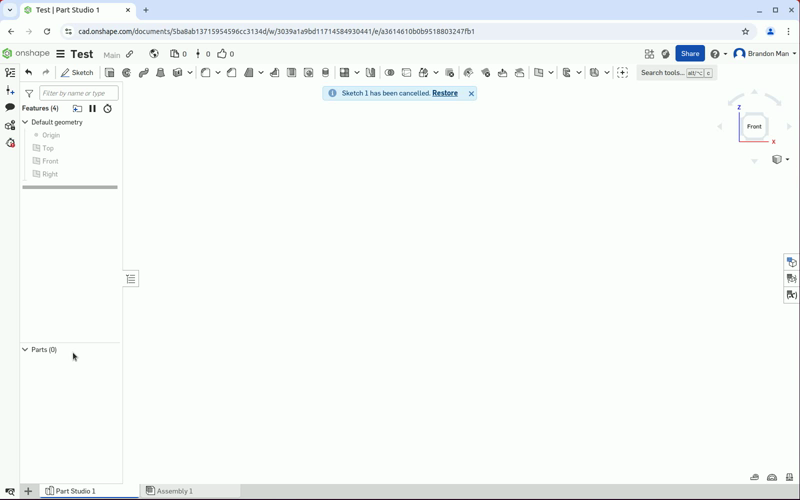
key(left)
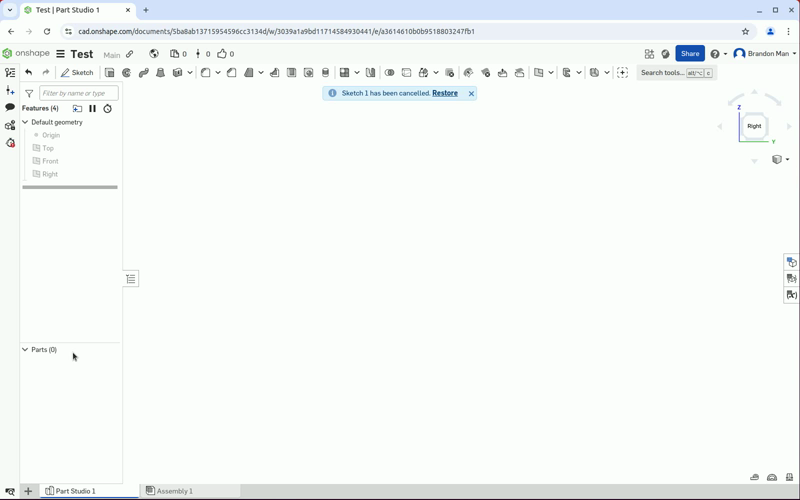
key_up(shift)
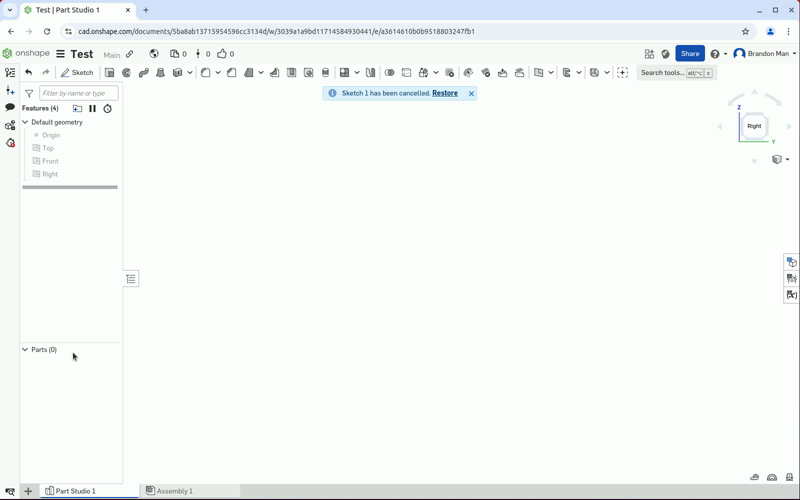
mouse_move(73, 352)
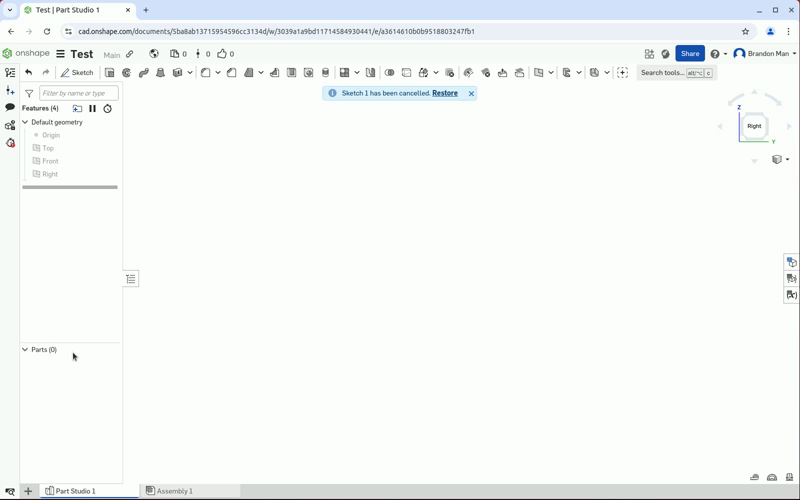
key(shift+y)
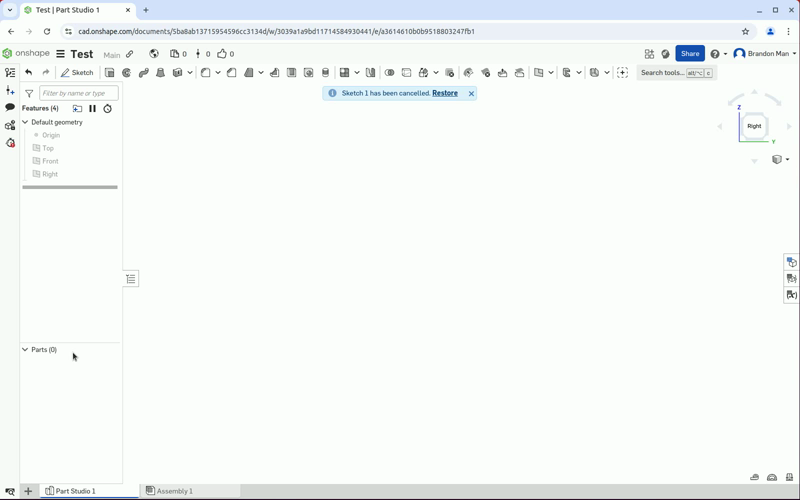
key(shift+s)
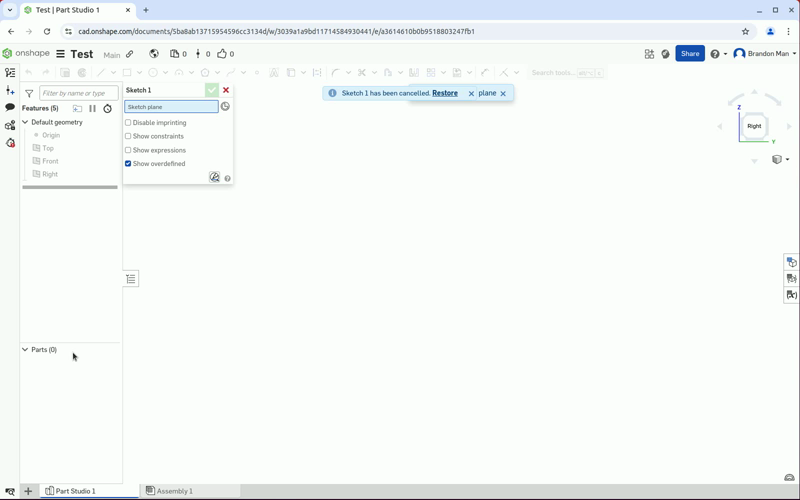
mouse_move(73, 176)
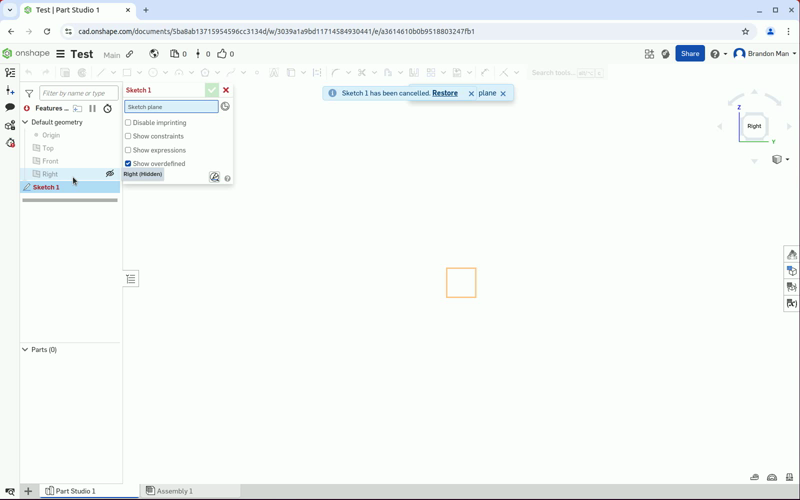
click(73, 176)
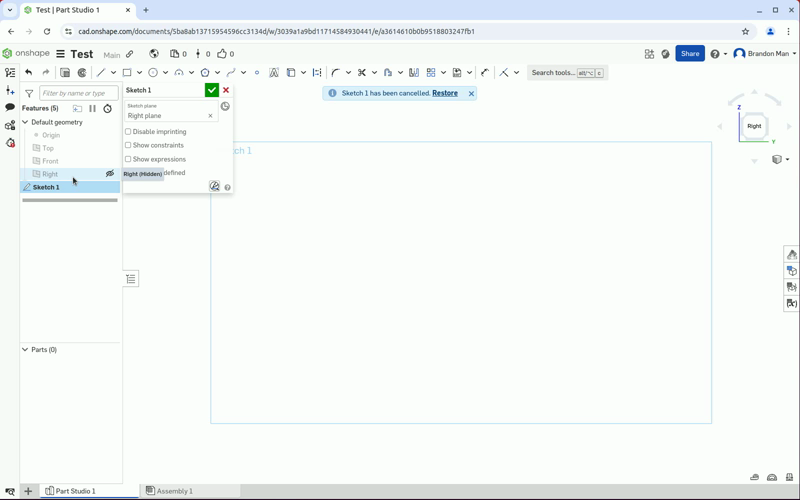
mouse_move(73, 352)
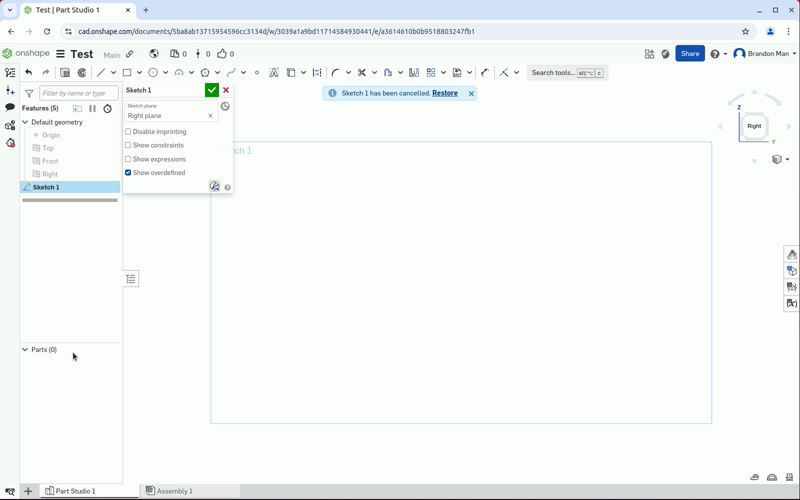
key(y)
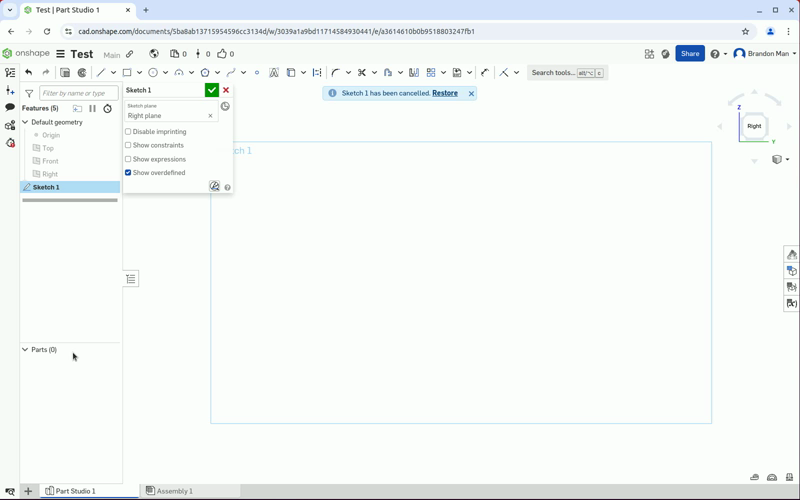
key(l)
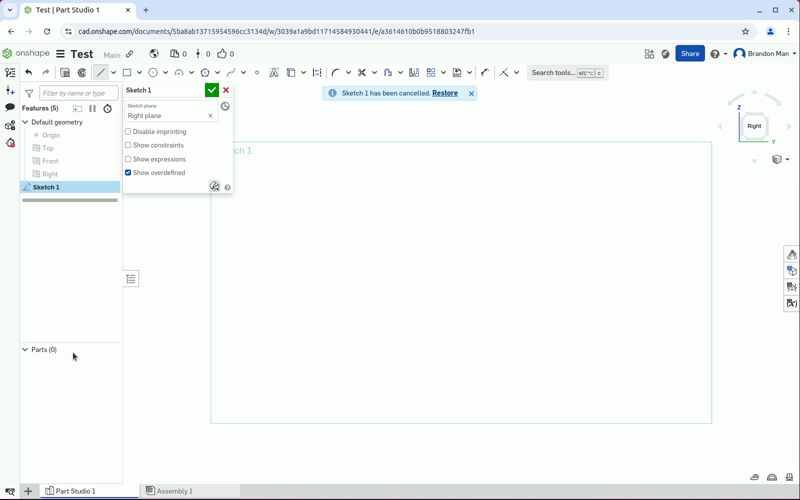
key_down(shift)
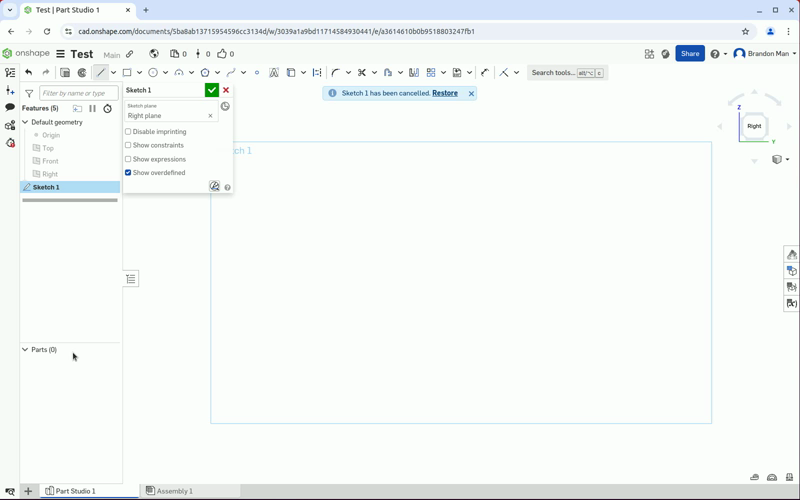
mouse_move(348, 282)
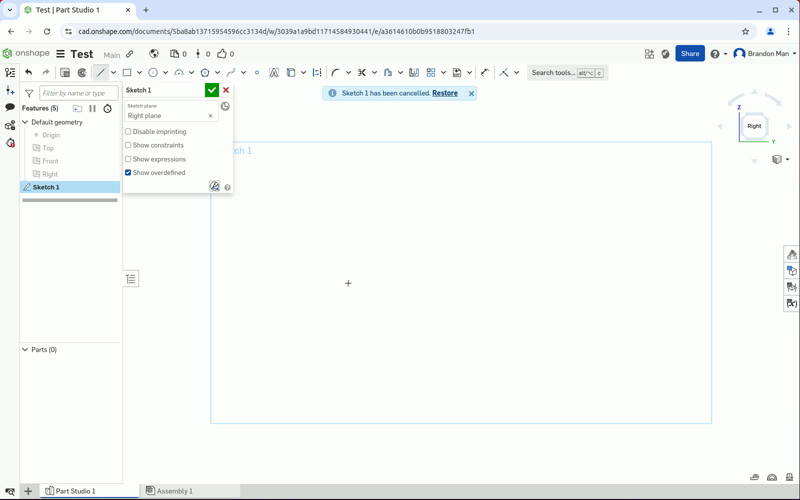
click(348, 282)
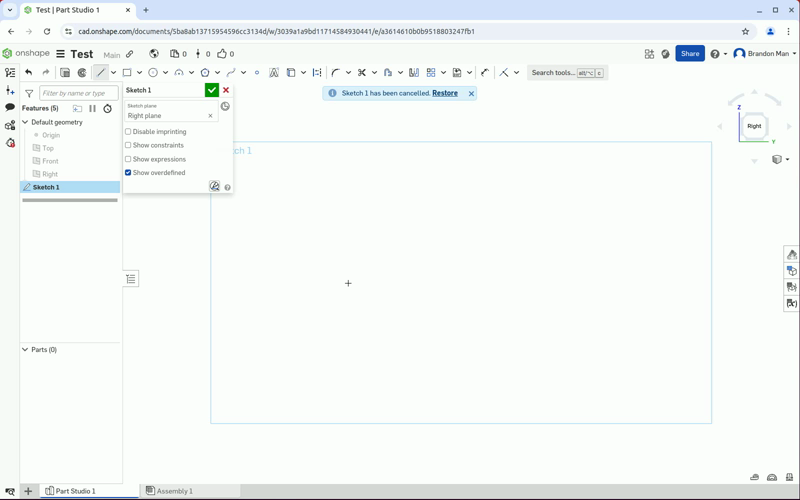
key_up(shift)
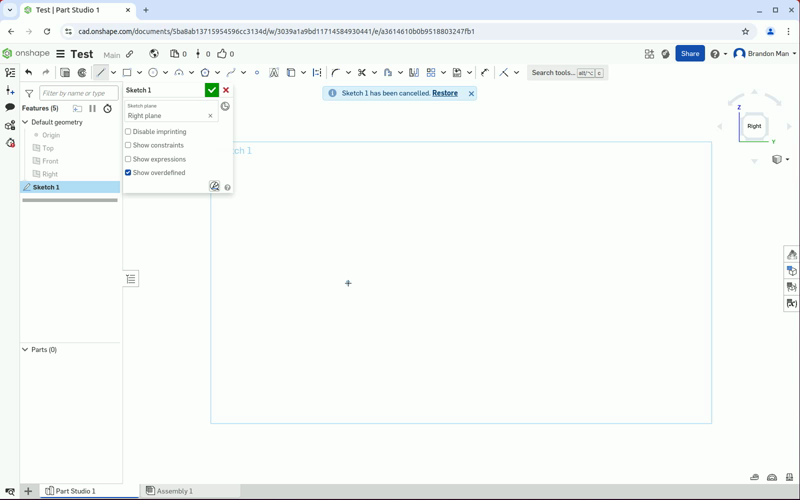
key_down(shift)
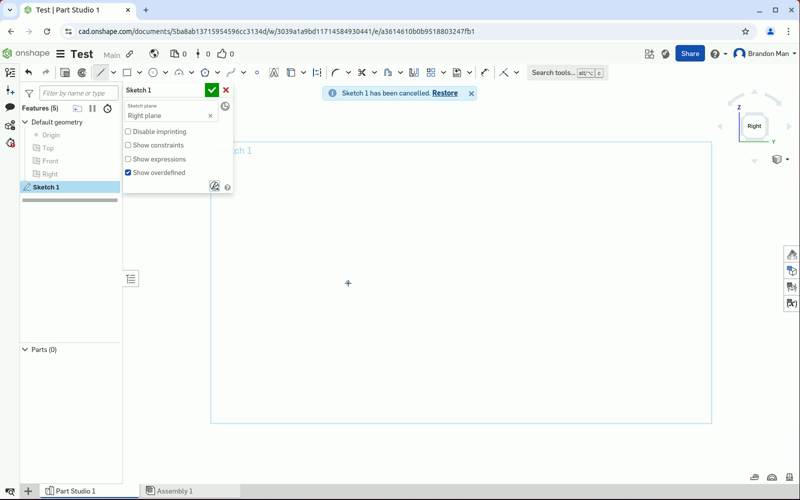
mouse_move(378, 282)
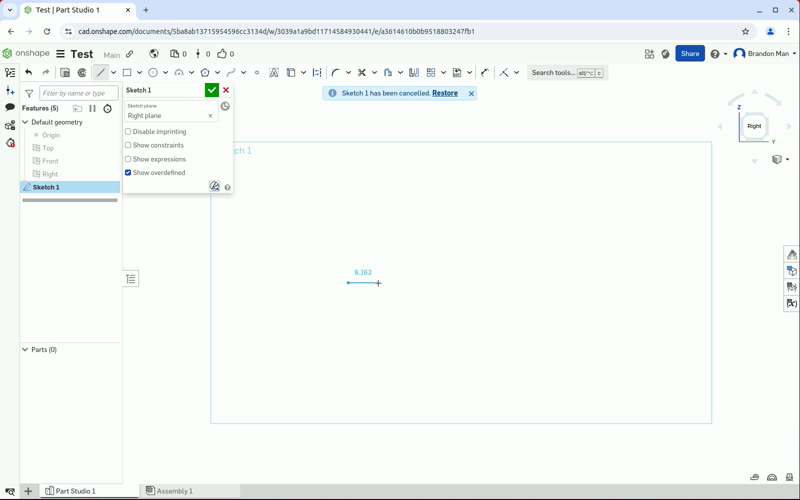
mouse_move(404, 282)
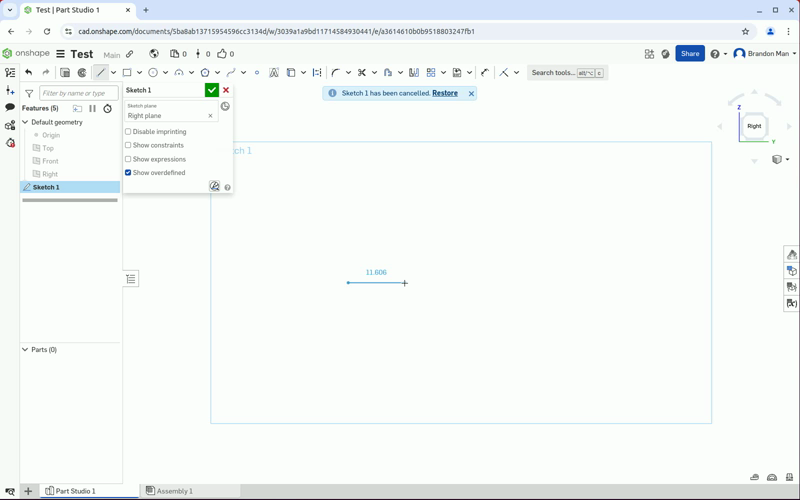
click(404, 282)
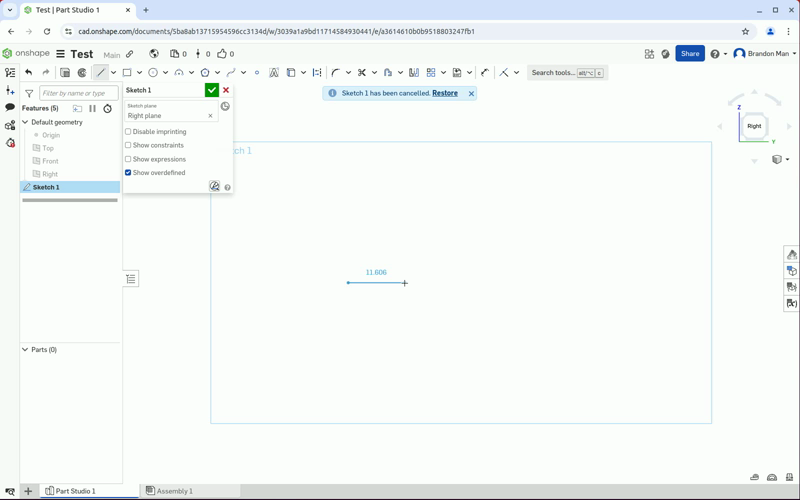
key_up(shift)
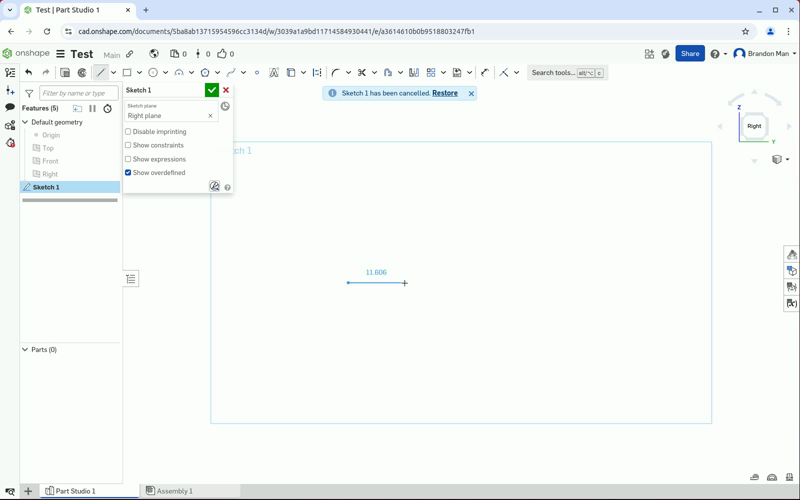
key_down(shift)
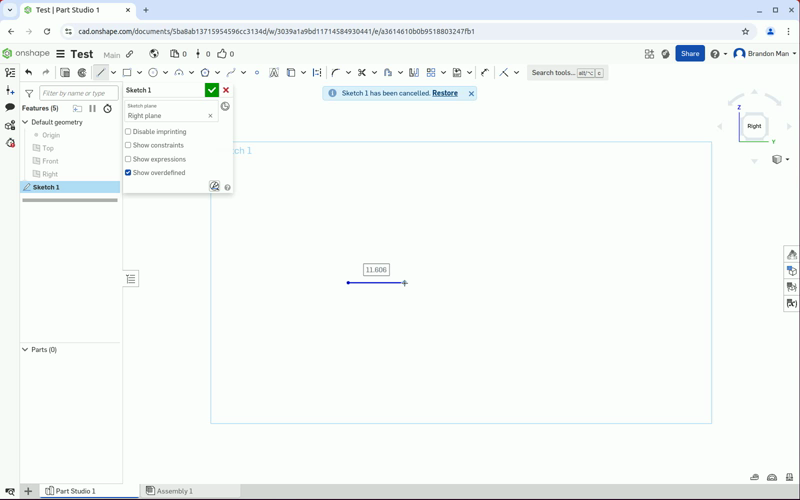
mouse_move(434, 282)
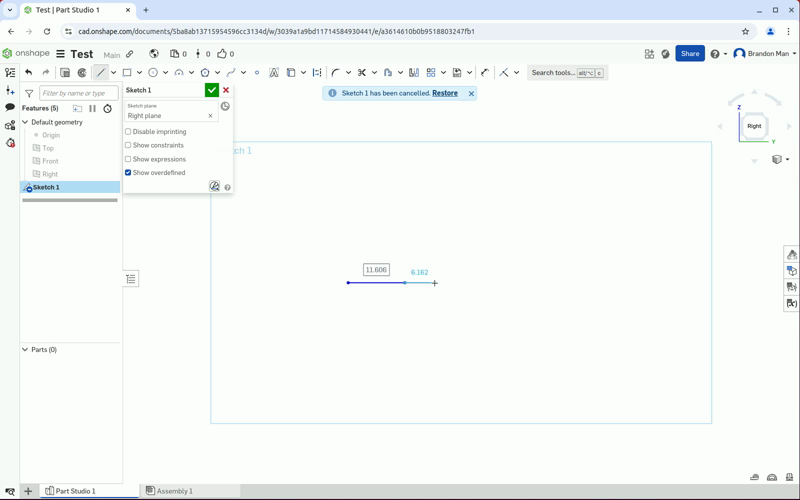
mouse_move(404, 226)
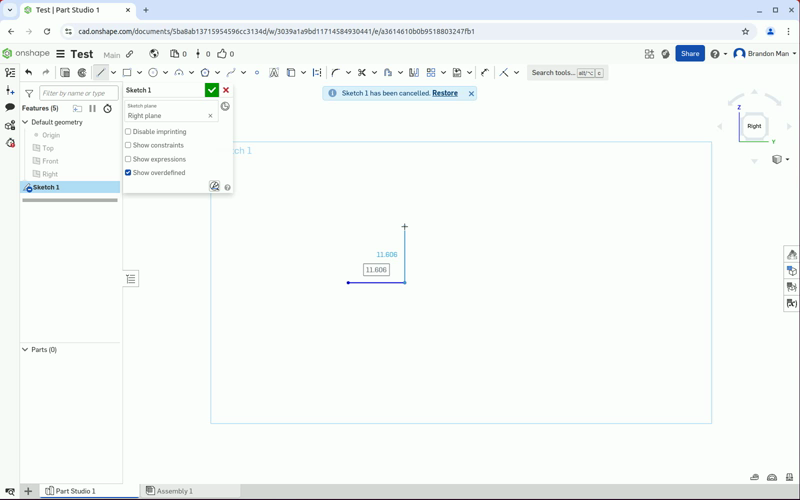
click(404, 226)
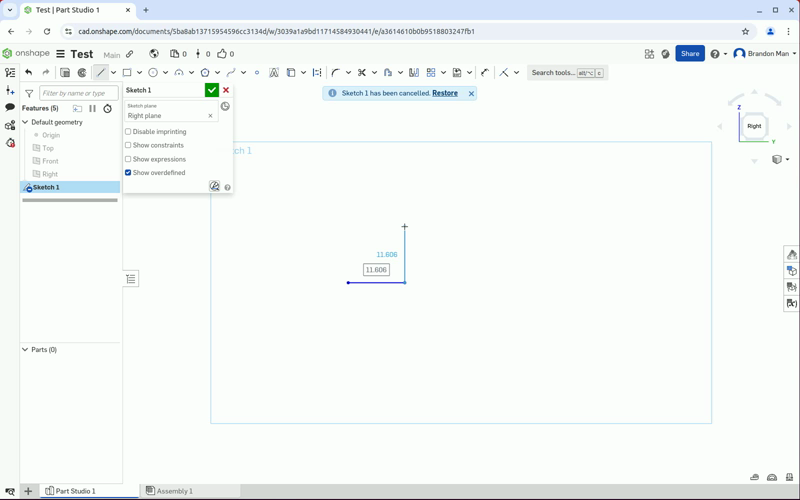
key_up(shift)
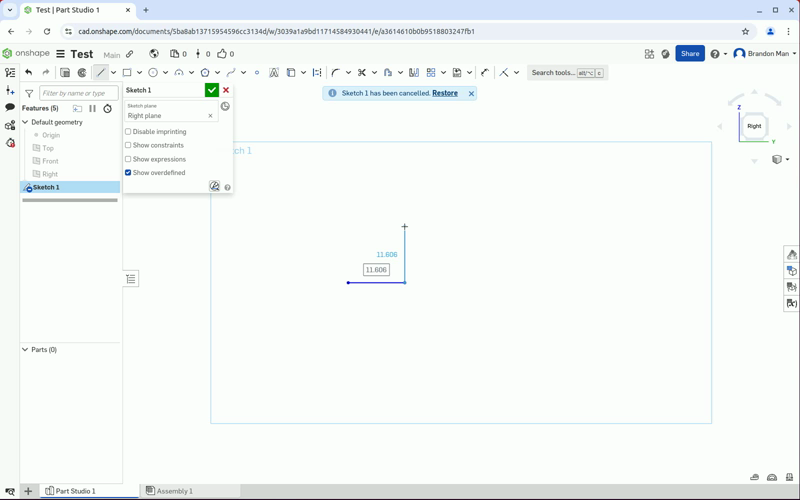
key_down(shift)
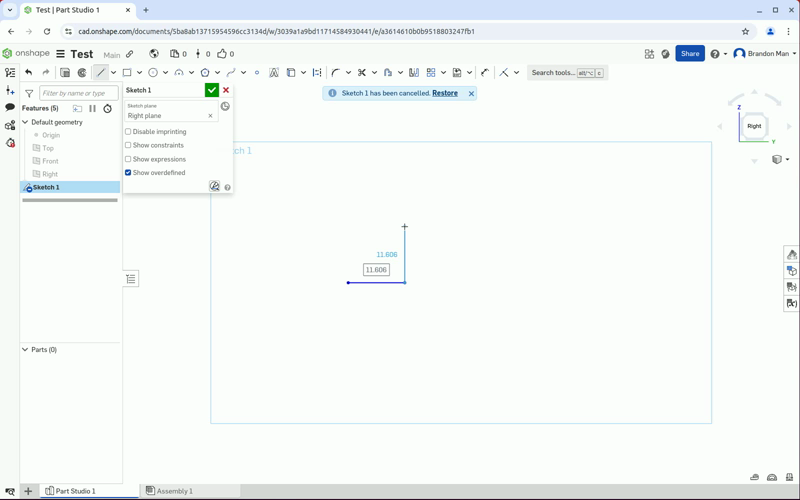
mouse_move(434, 226)
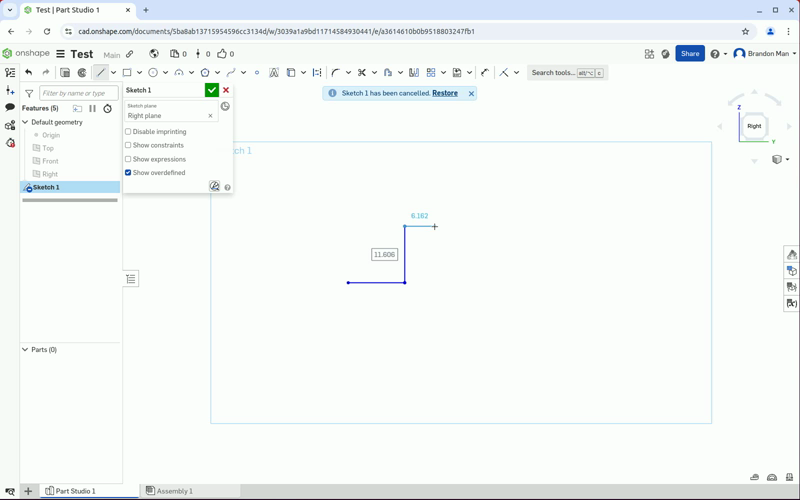
mouse_move(377, 226)
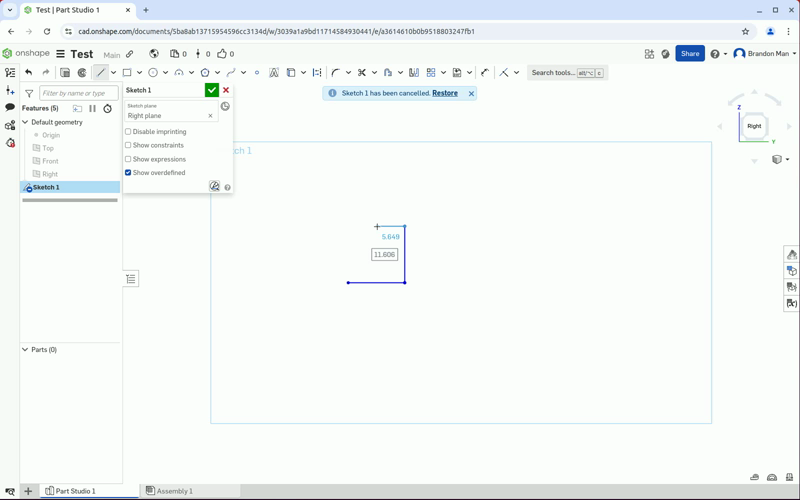
click(377, 226)
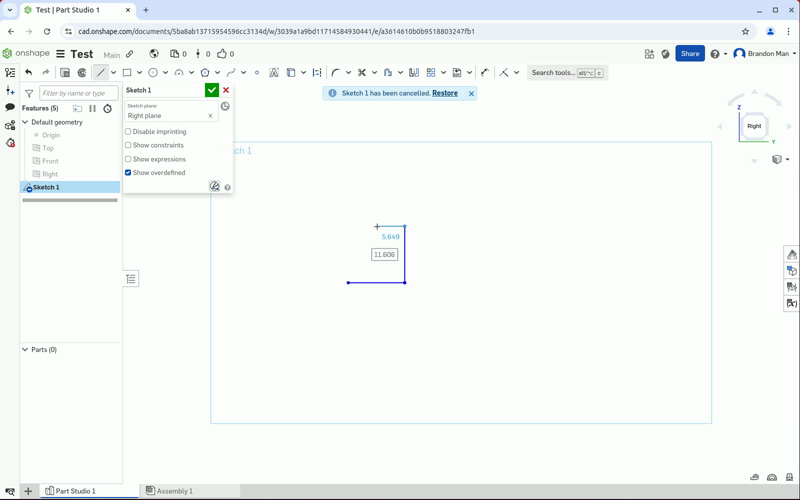
key_up(shift)
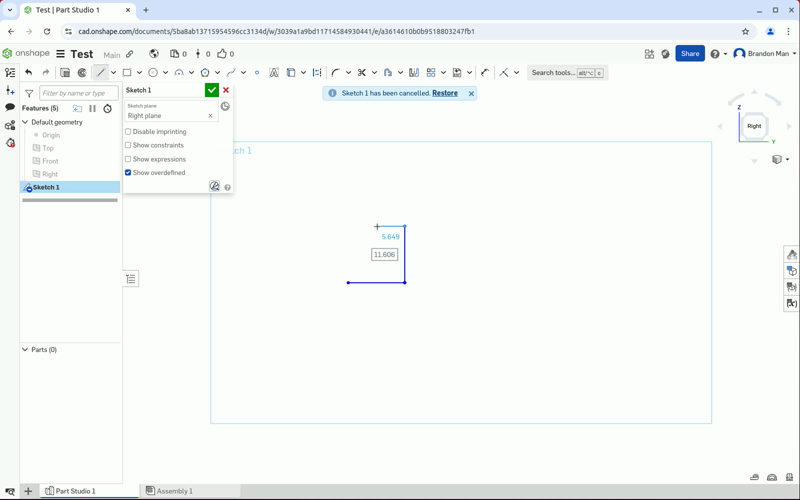
key_down(shift)
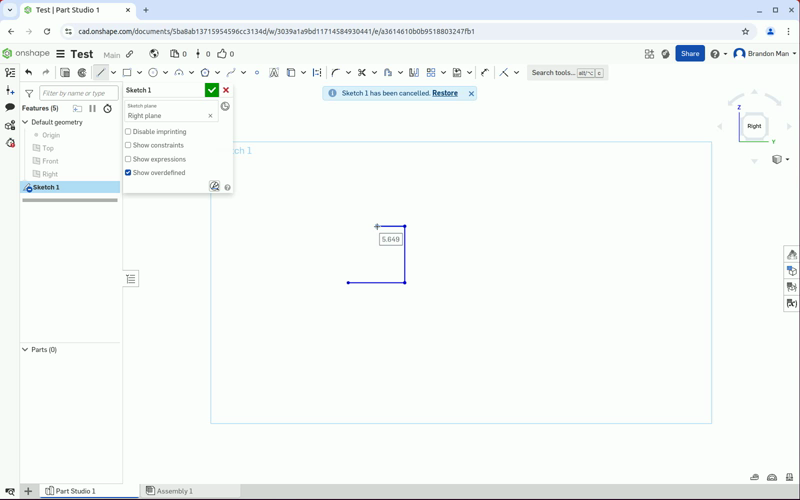
mouse_move(407, 226)
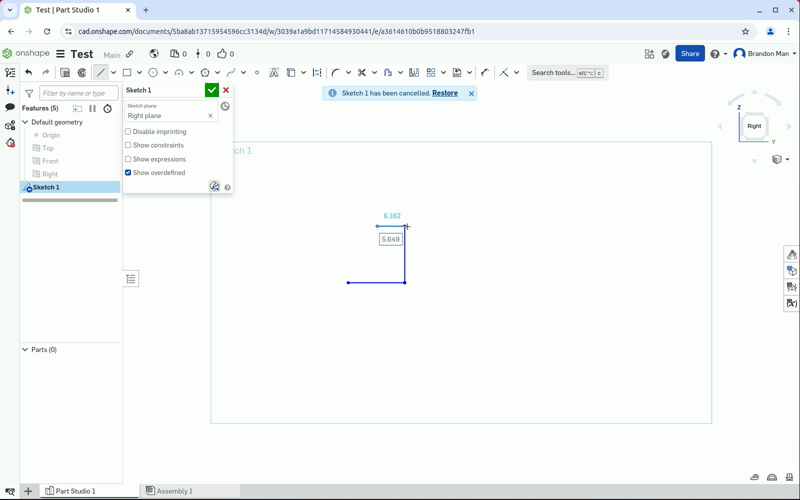
mouse_move(348, 254)
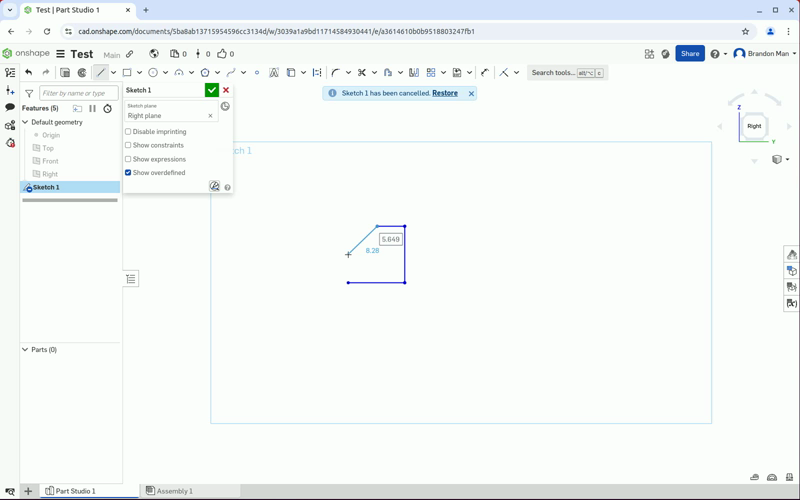
click(348, 254)
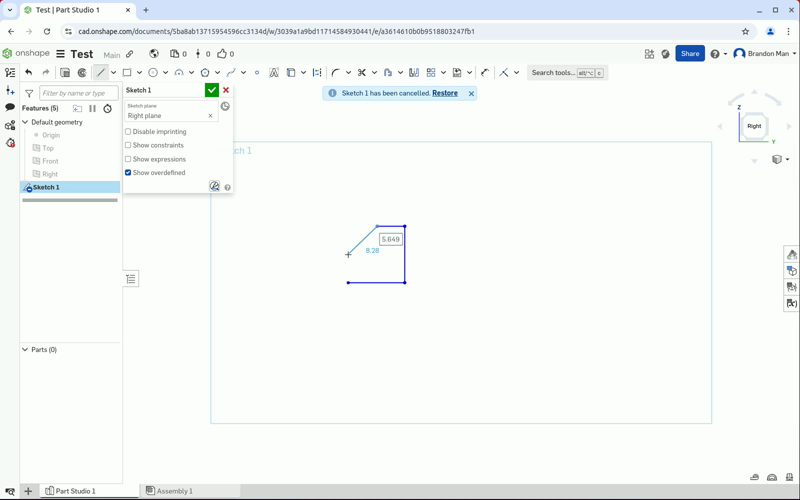
key_up(shift)
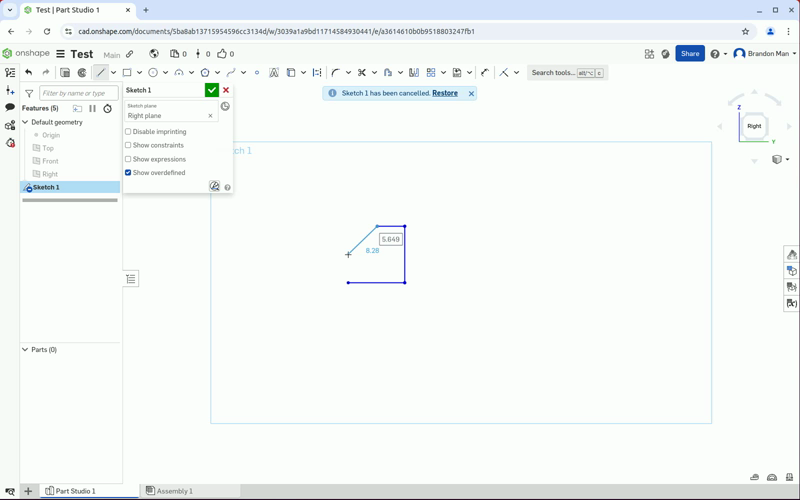
mouse_move(378, 254)
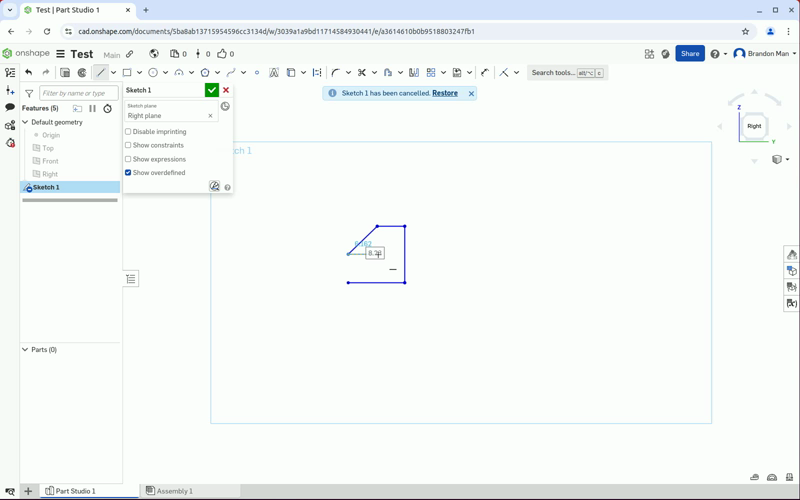
key_down(shift)
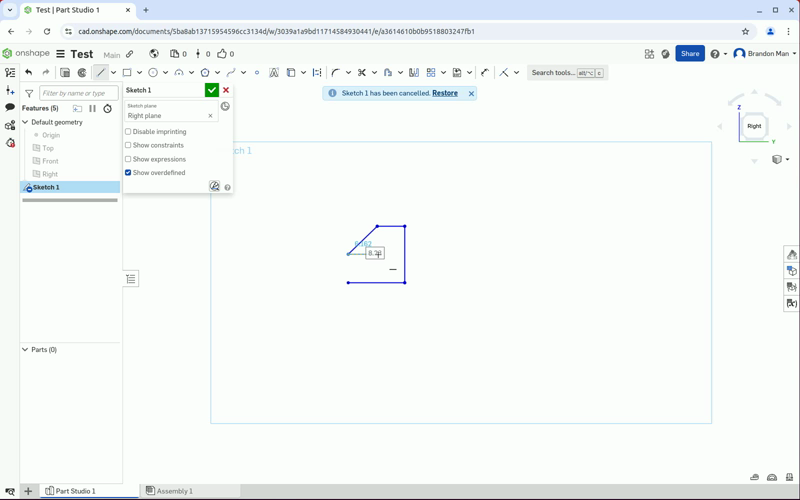
mouse_move(348, 282)
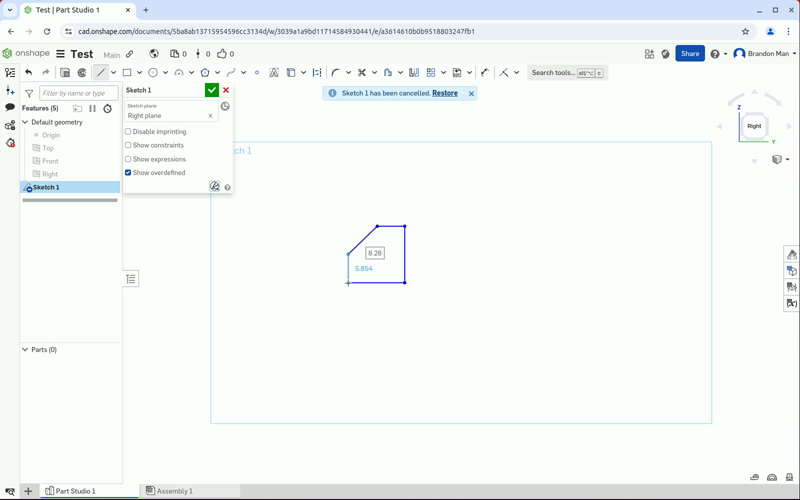
key_up(shift)
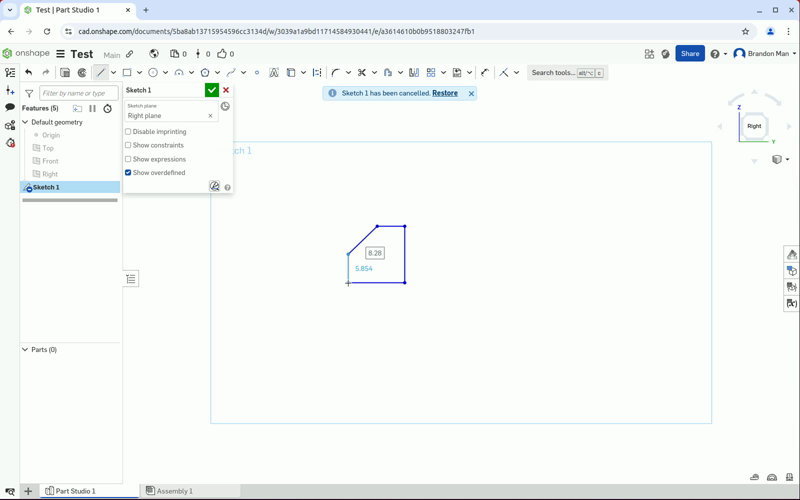
click(348, 282)
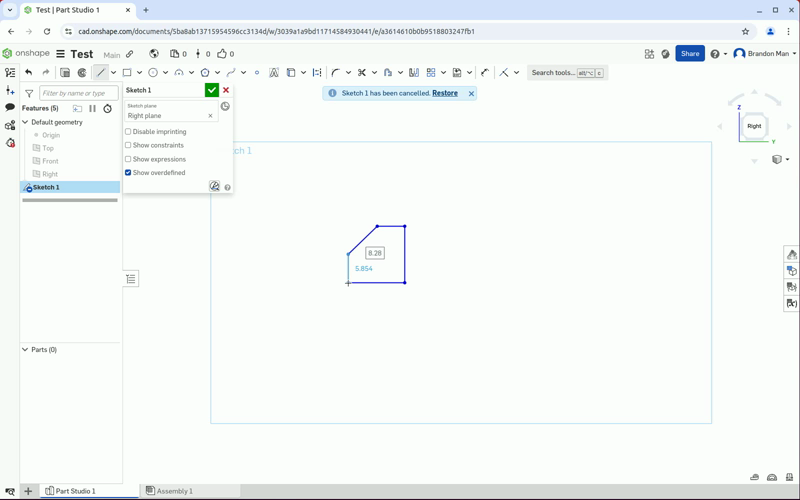
key(esc)
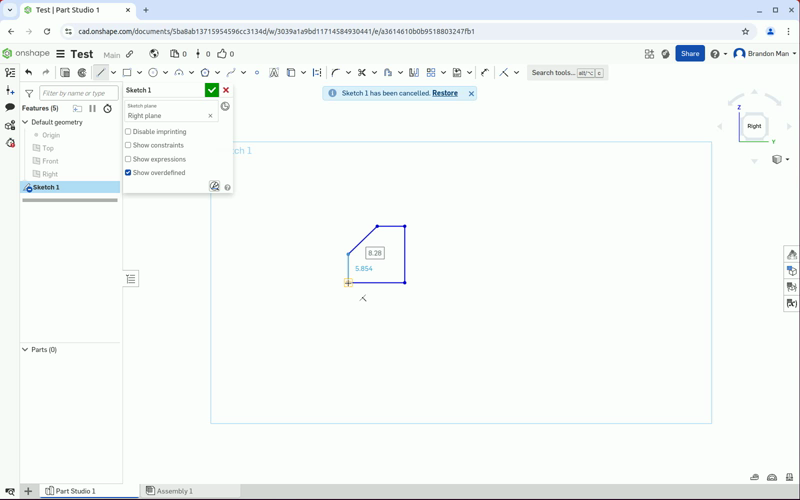
mouse_move(380, 250)
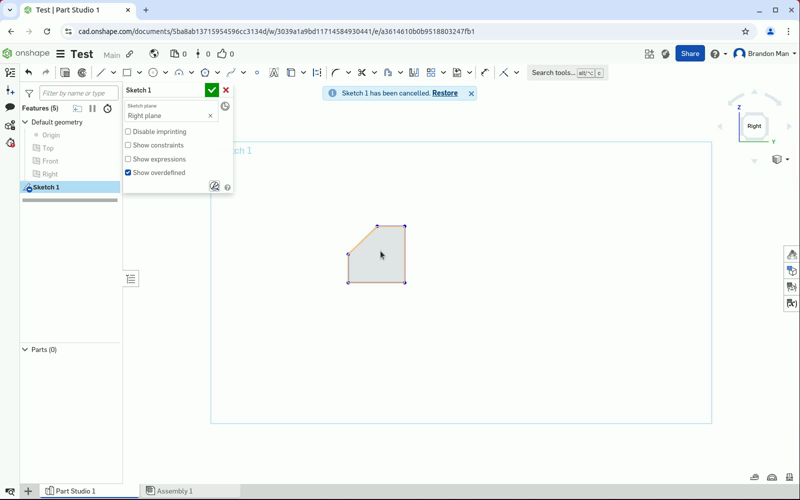
click(380, 250)
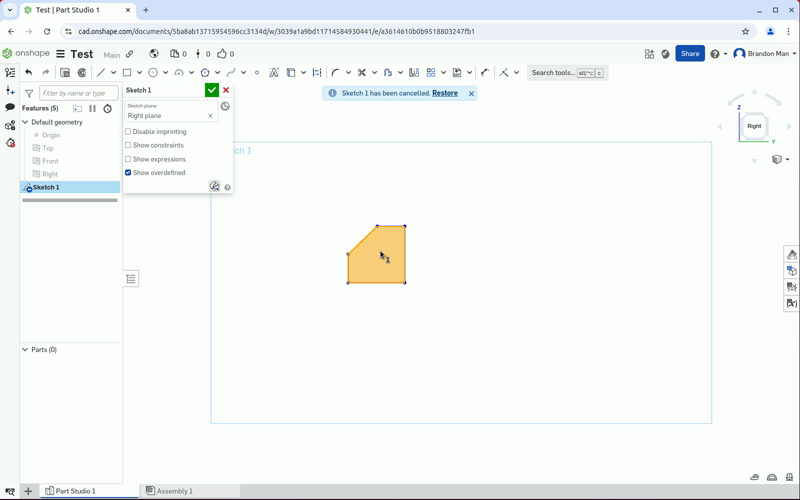
mouse_move(73, 352)
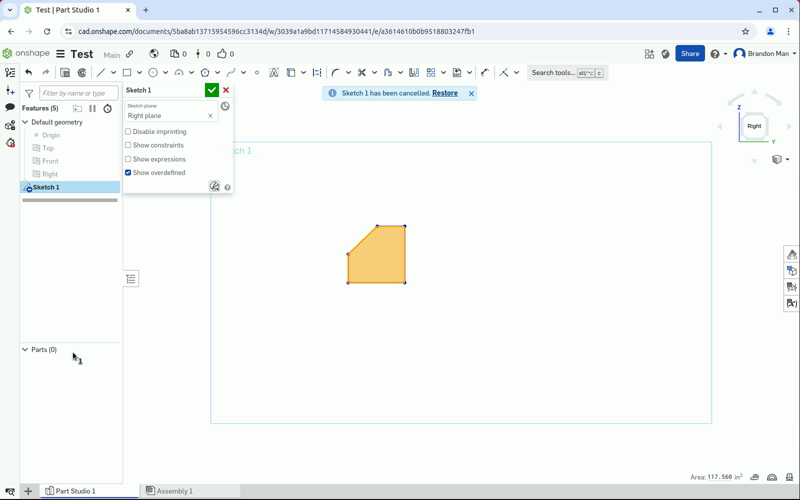
key(shift+y)
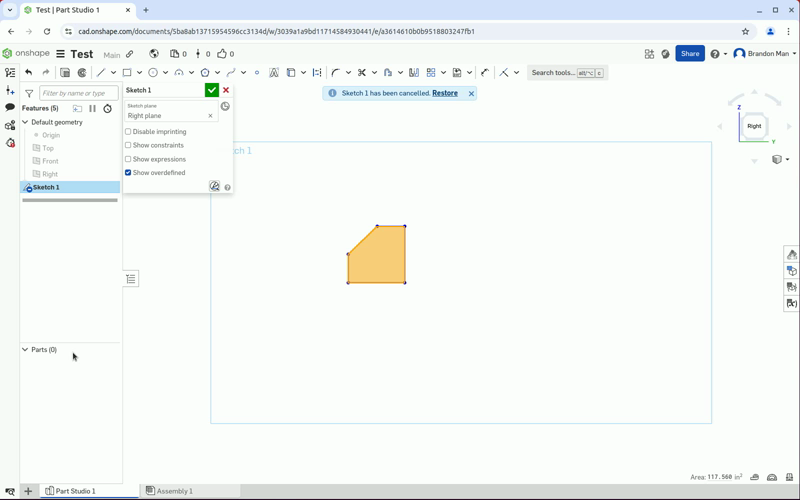
key(shift+e)
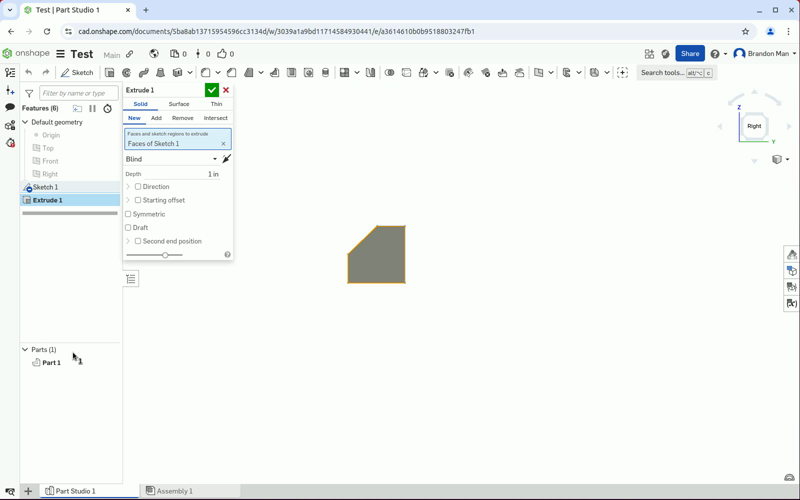
mouse_move(143, 106)
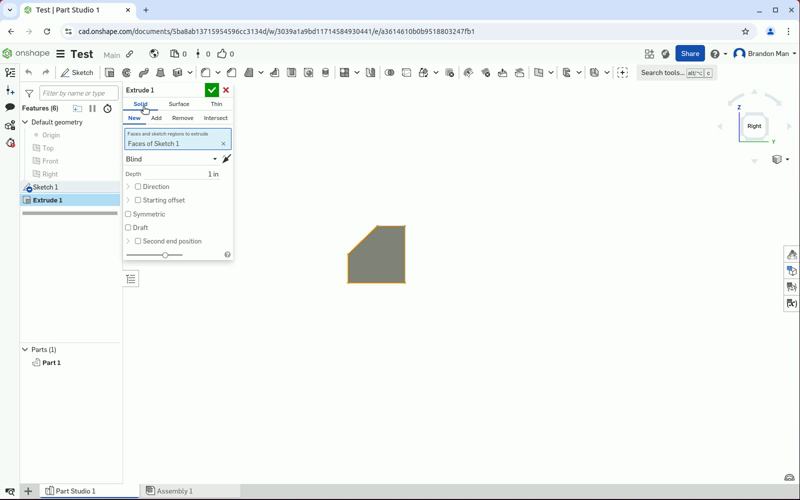
click(143, 106)
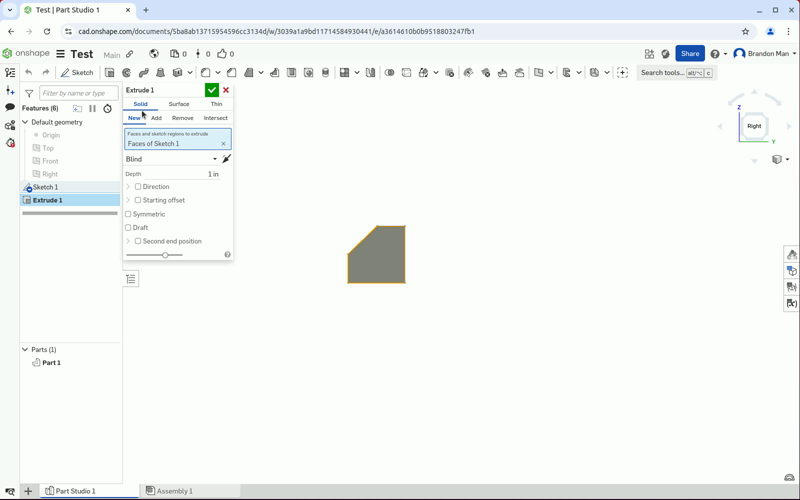
mouse_move(137, 120)
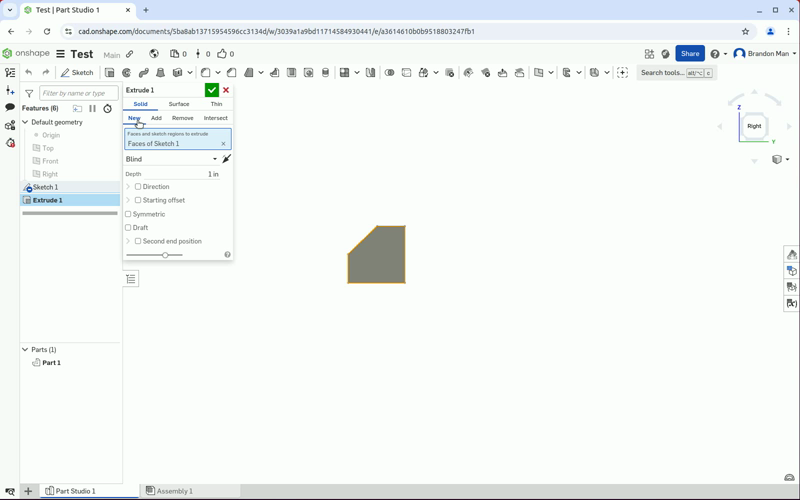
click(137, 120)
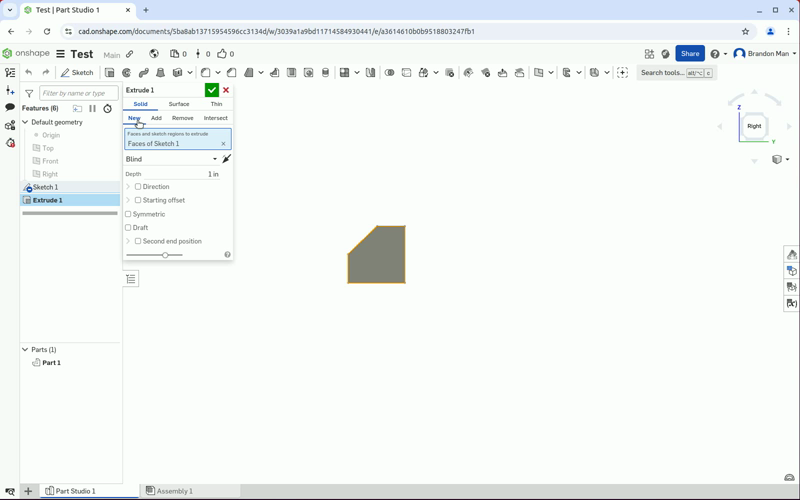
key(tab, 4)
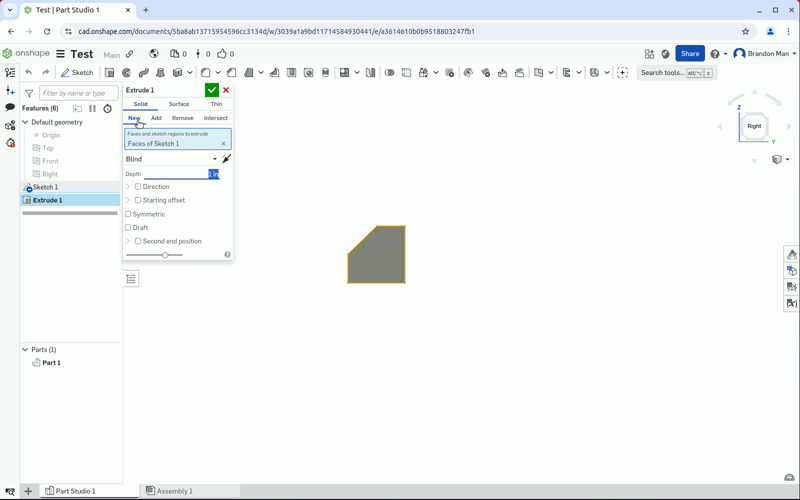
text(11.554)
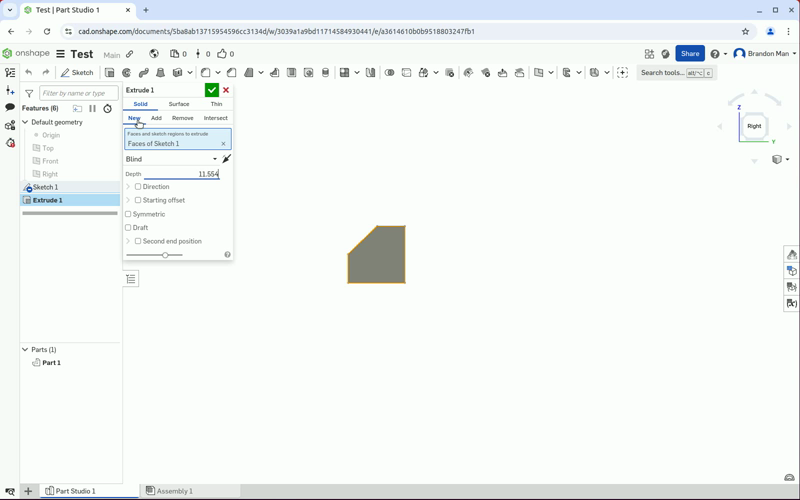
key(enter)
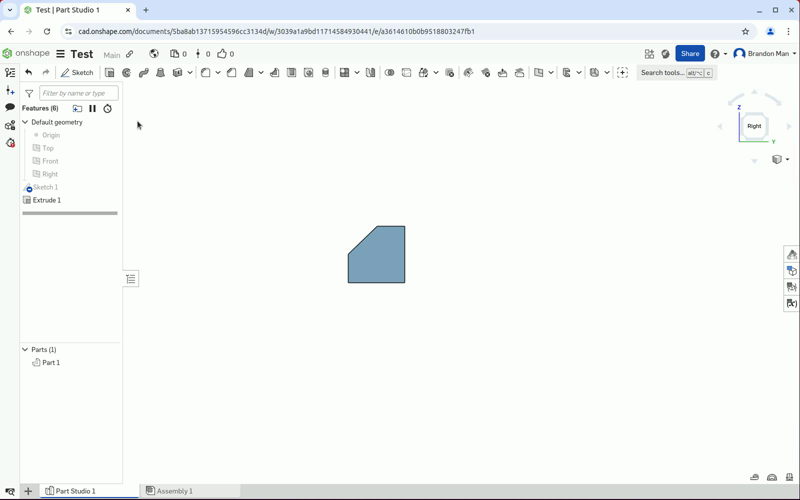
key(shift+h)
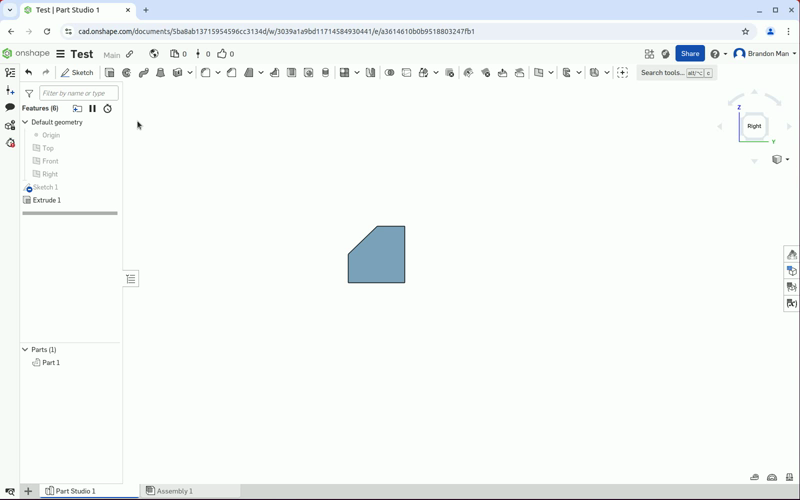
key(shift+h)
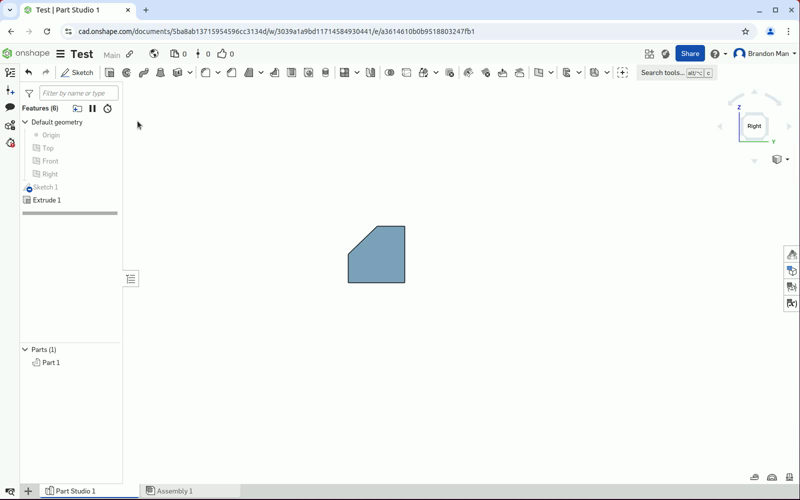
mouse_move(73, 189)
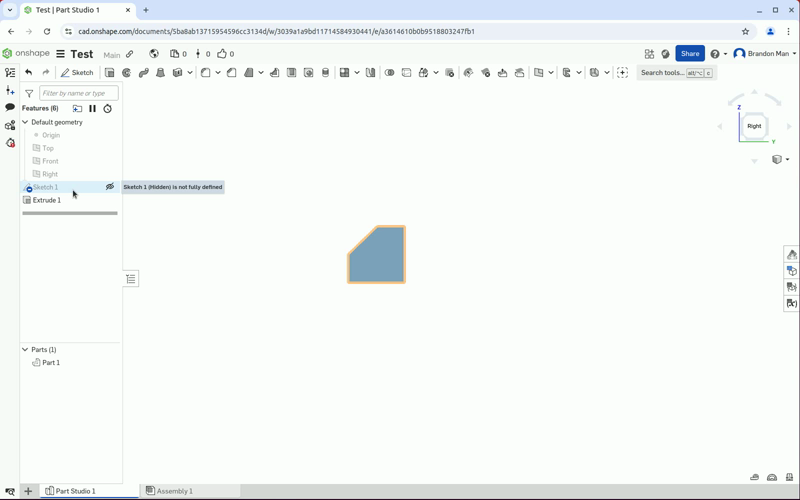
click(73, 189)
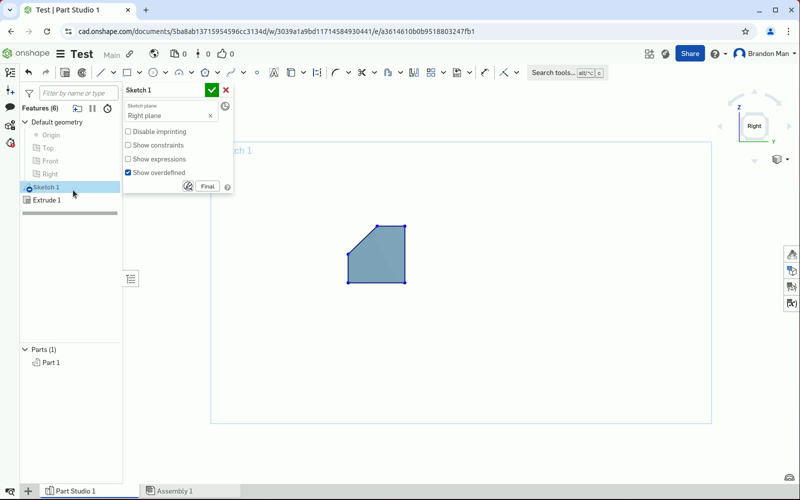
mouse_move(229, 92)
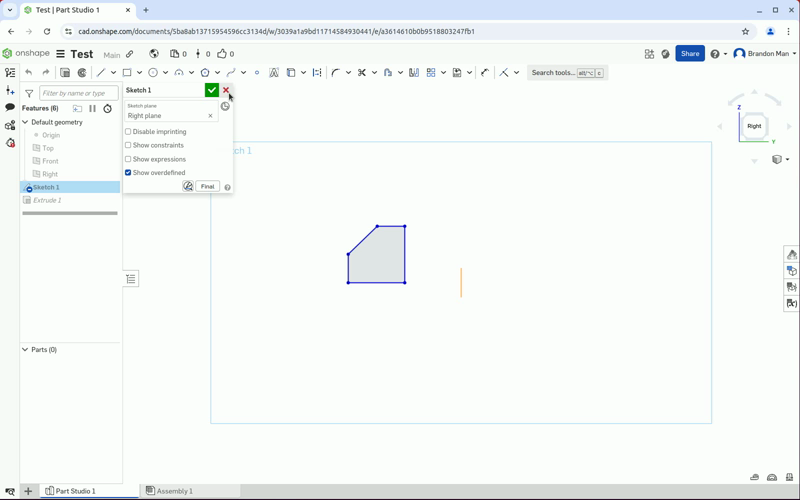
click(229, 92)
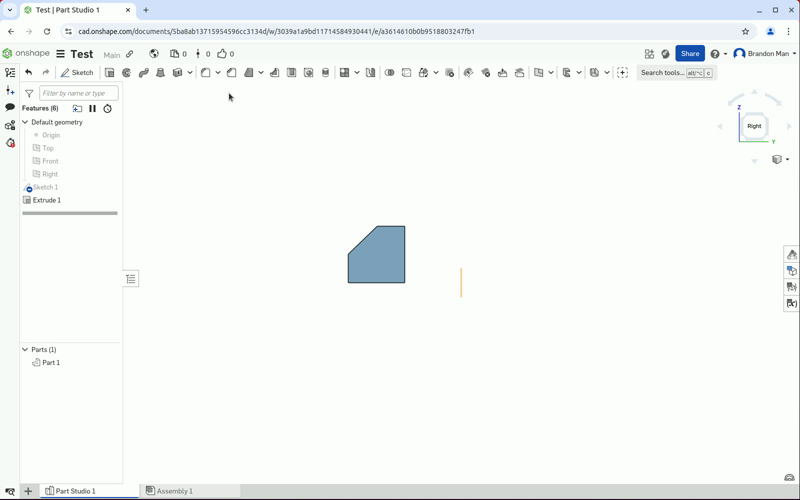
mouse_move(73, 352)
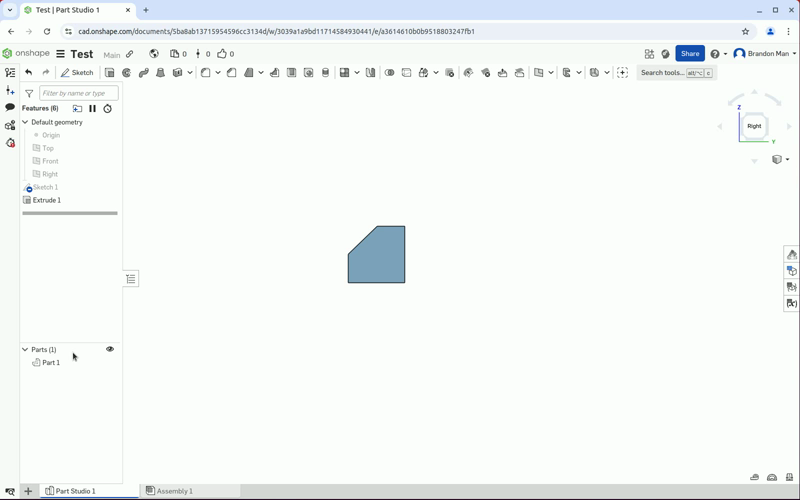
key(y)
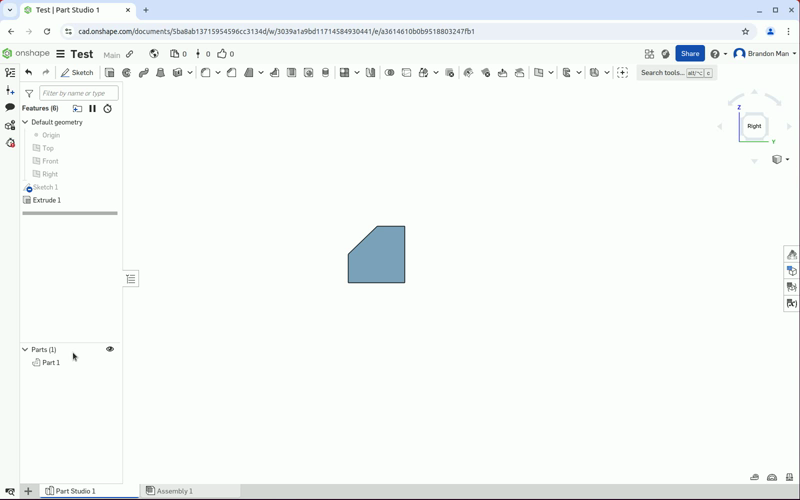
key(shift+p)
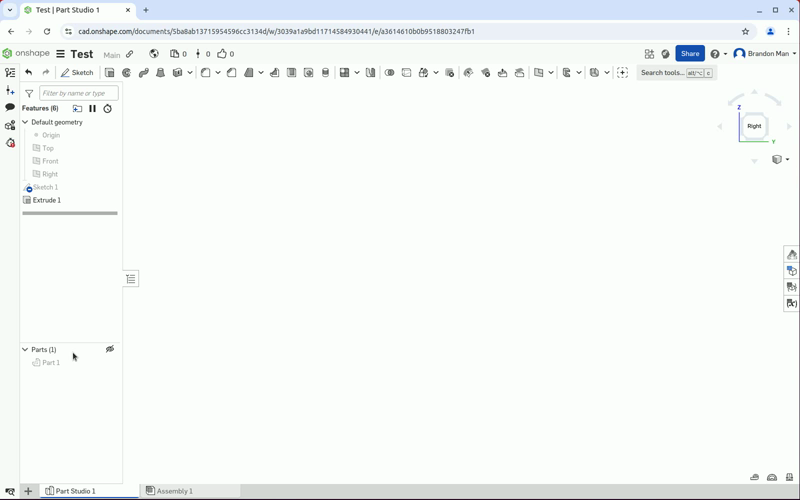
key(space)
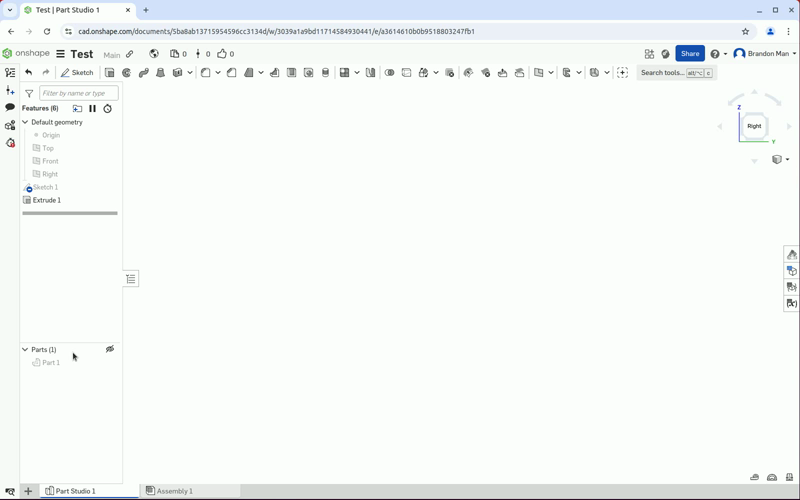
key_down(shift)
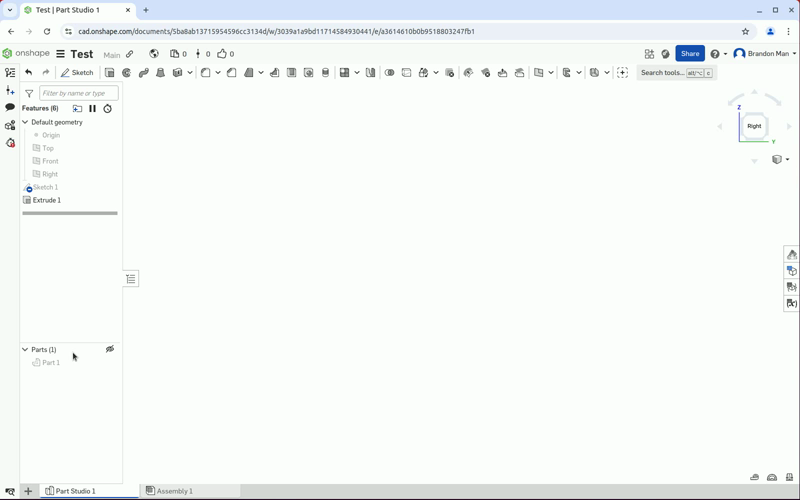
key(right)
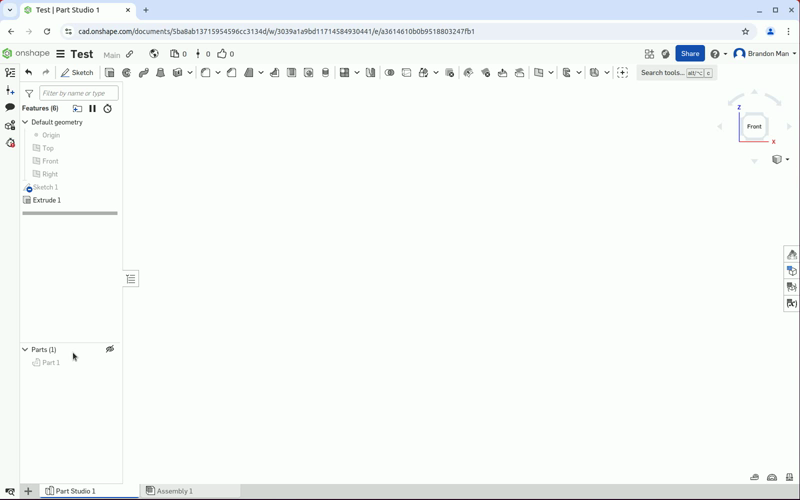
key_up(shift)
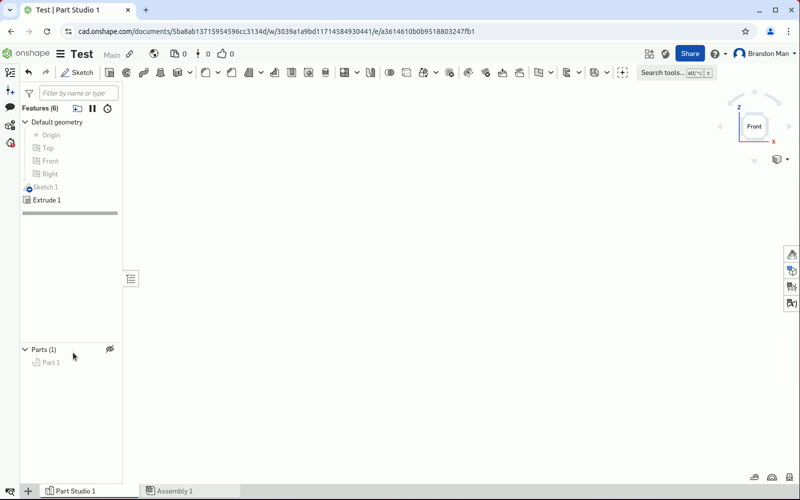
key(space)
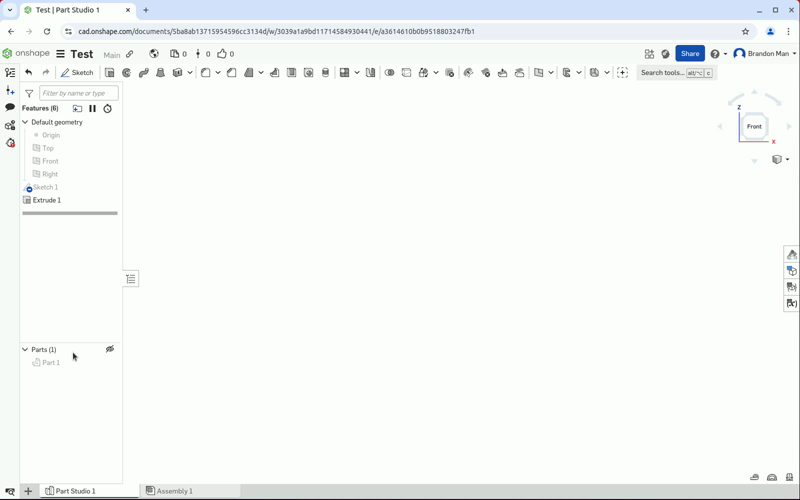
key_down(shift)
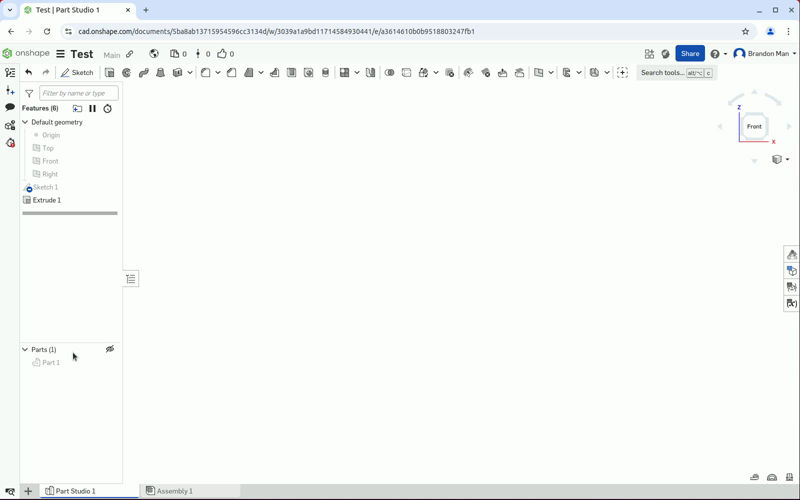
key(down)
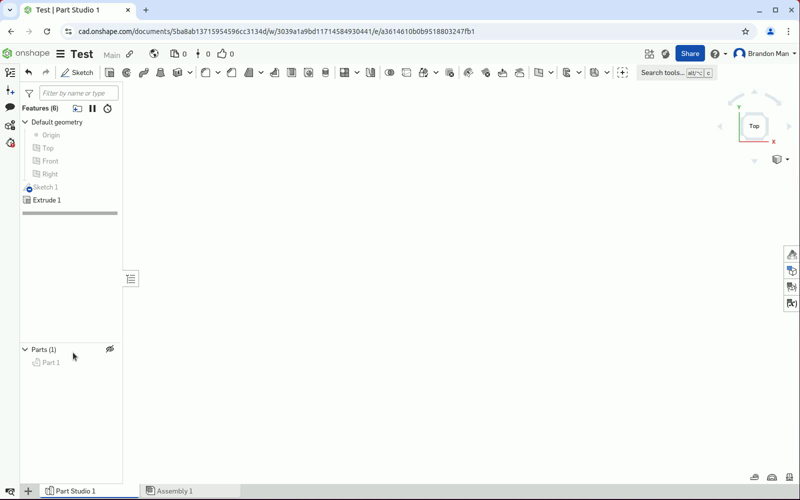
key_up(shift)
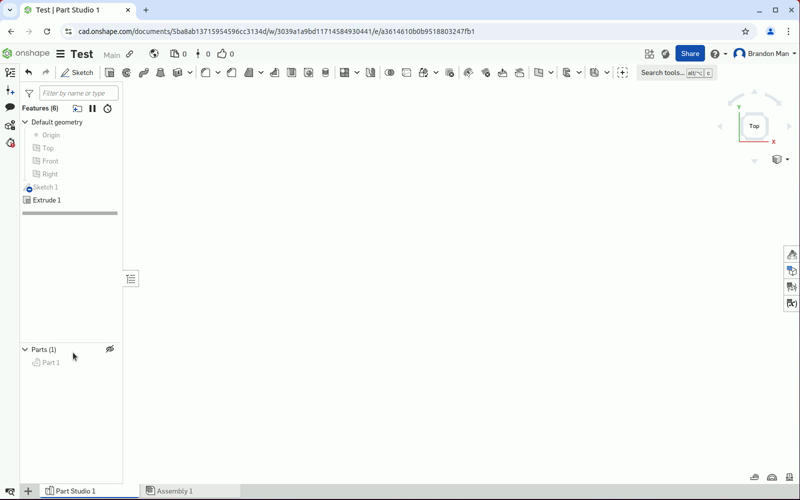
mouse_move(73, 352)
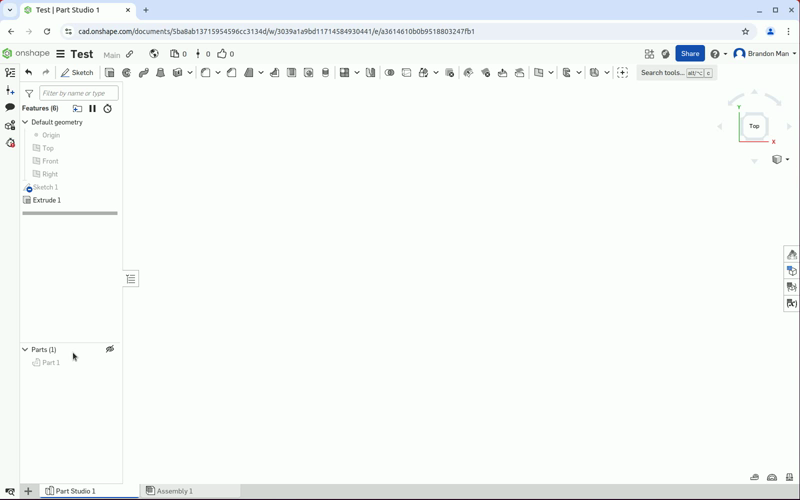
key(shift+y)
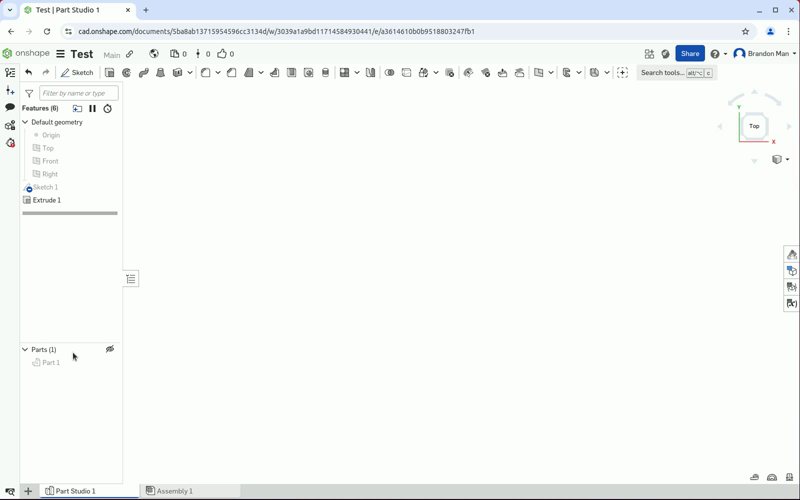
key(shift+s)
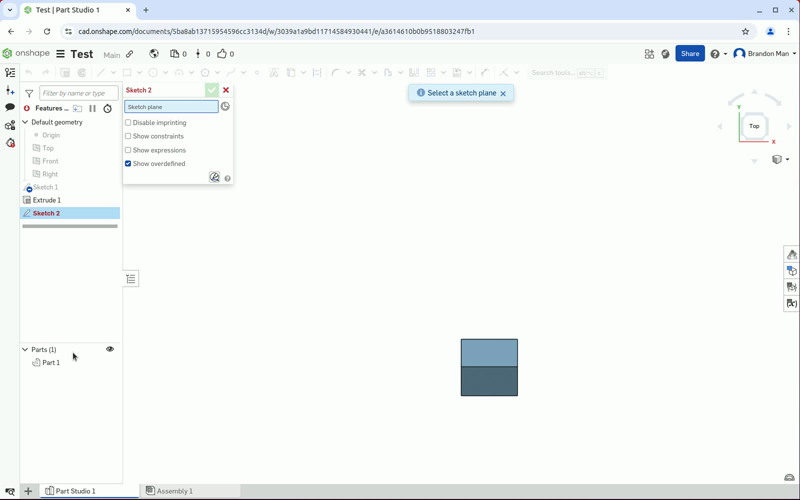
mouse_move(73, 150)
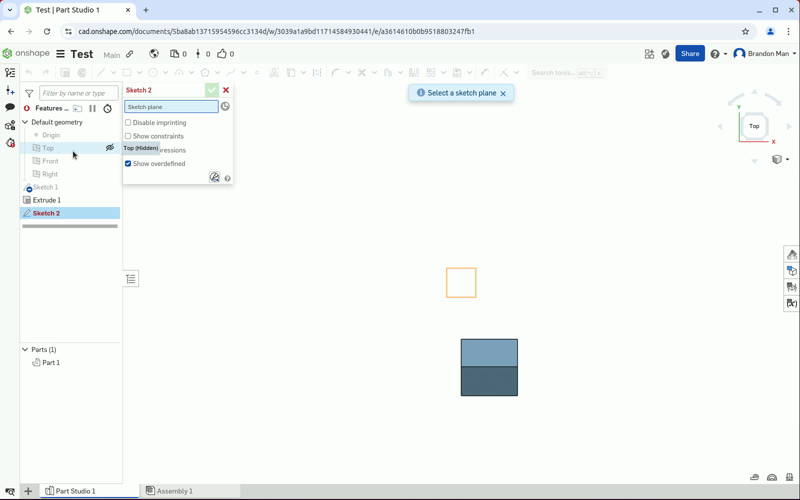
click(73, 150)
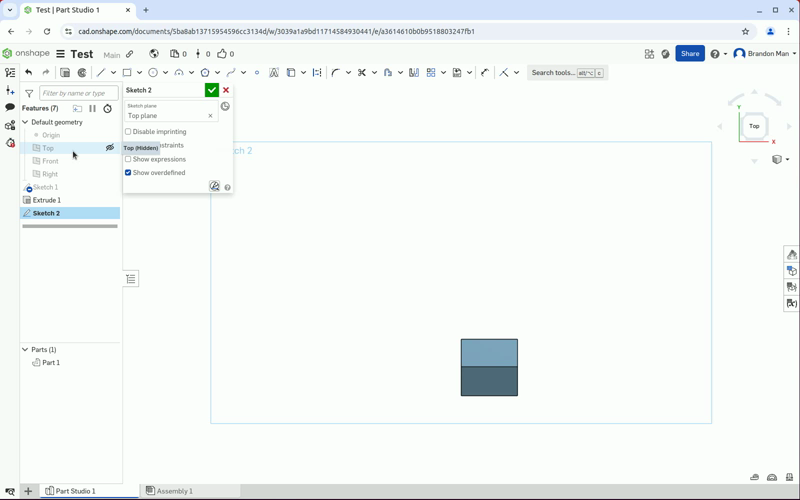
mouse_move(73, 352)
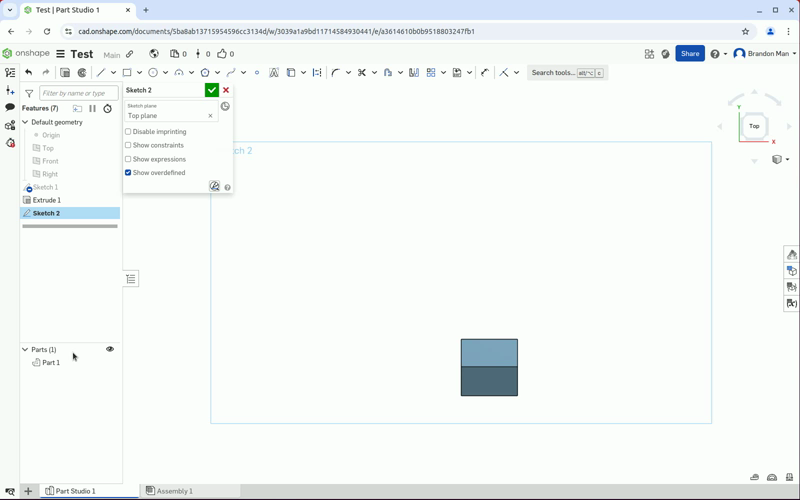
key(y)
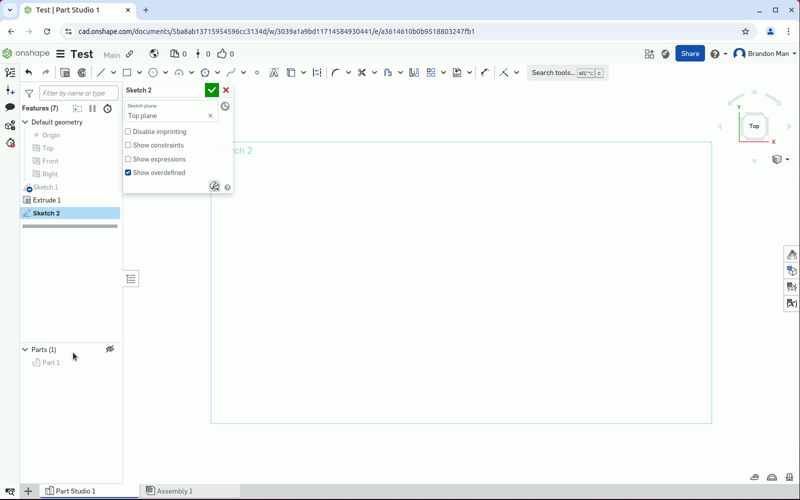
key(c)
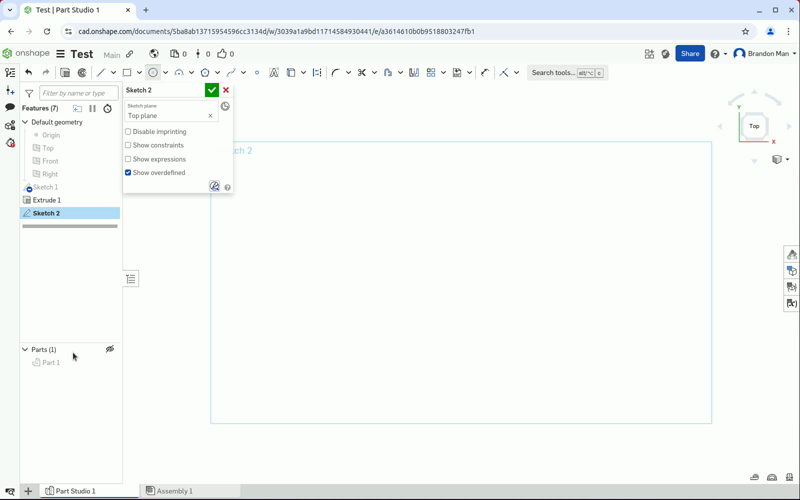
key_down(shift)
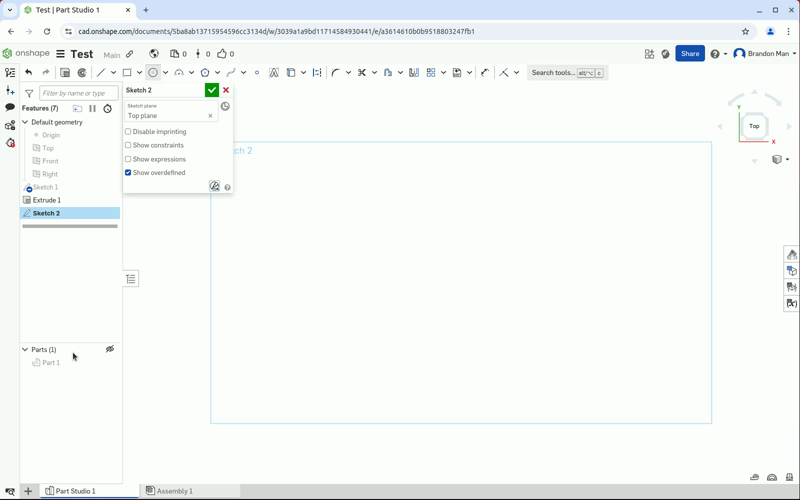
mouse_move(489, 287)
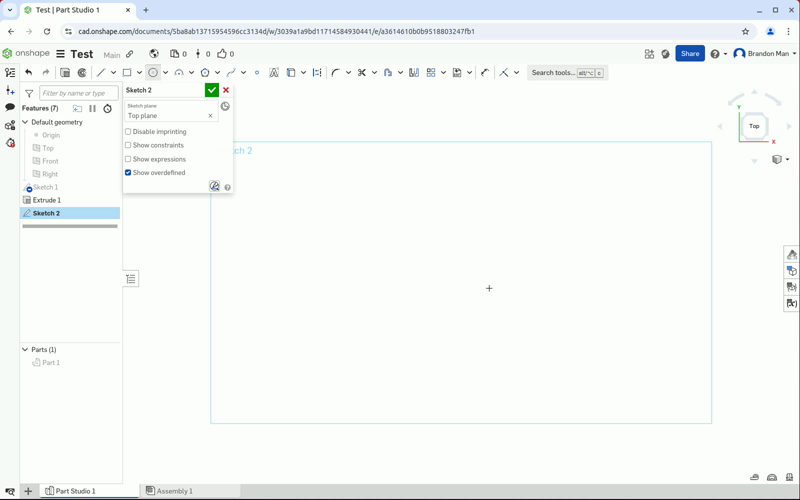
click(489, 287)
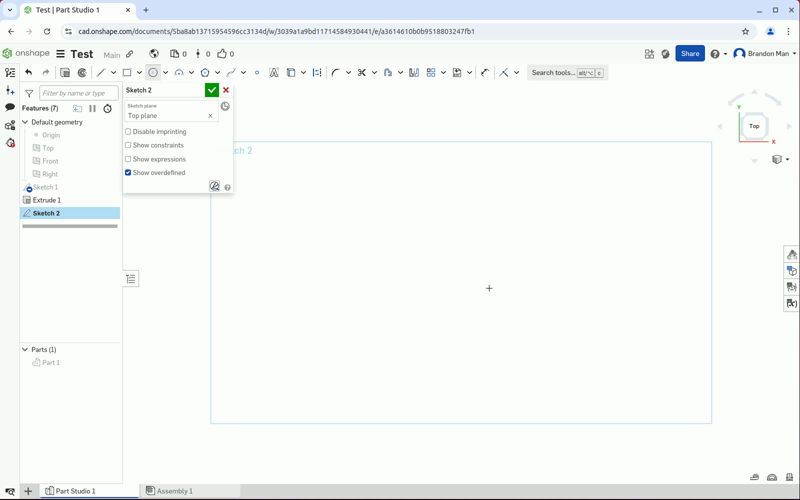
key_up(shift)
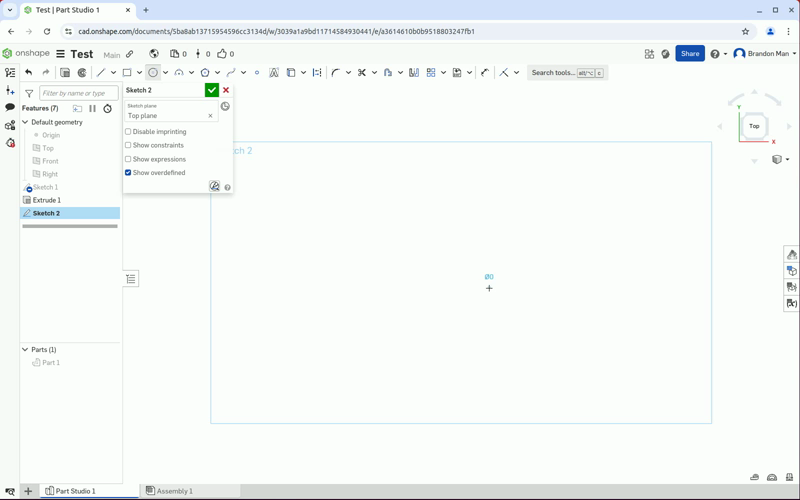
mouse_move(546, 287)
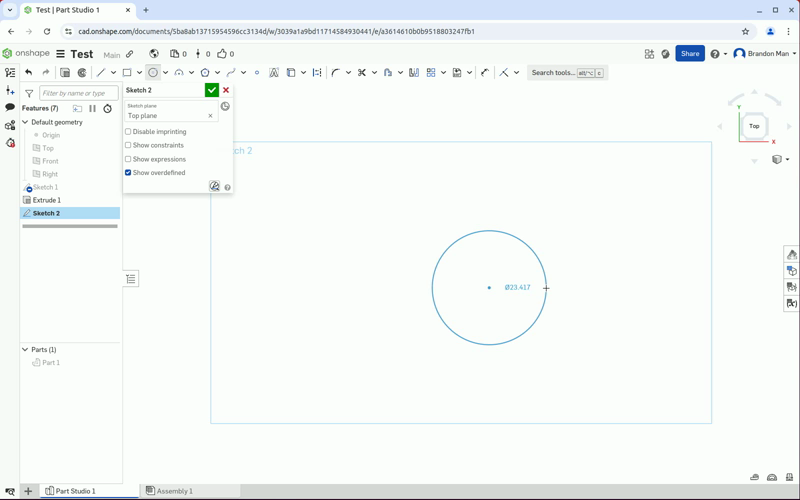
click(546, 287)
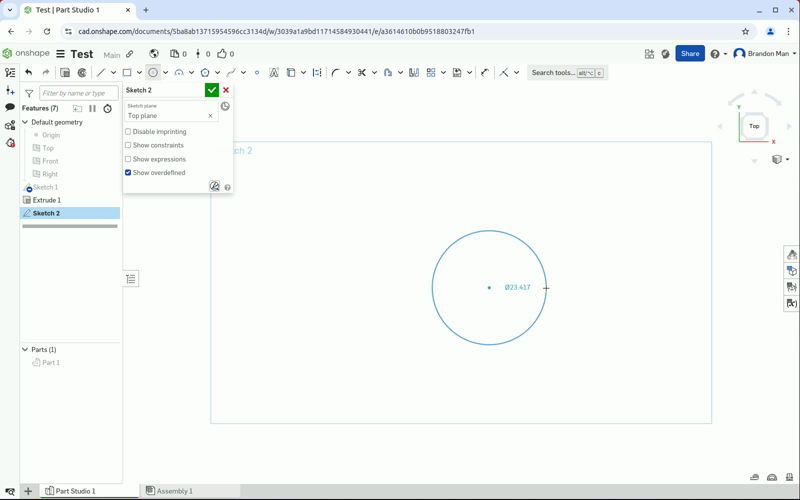
key(esc)
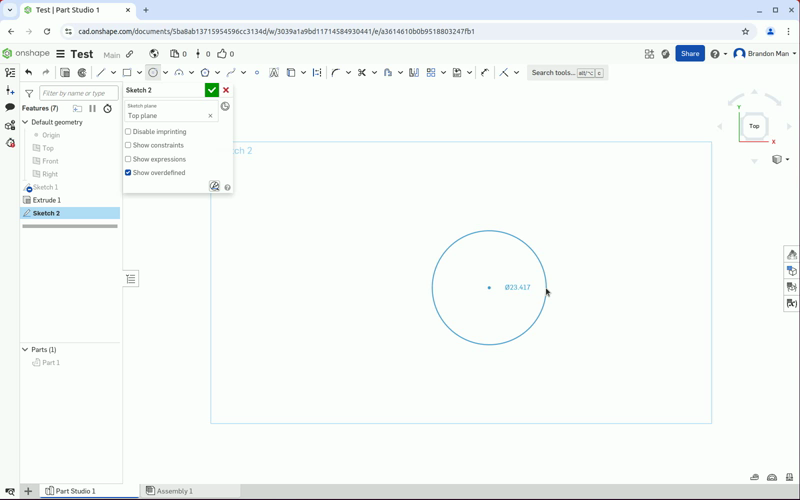
key(c)
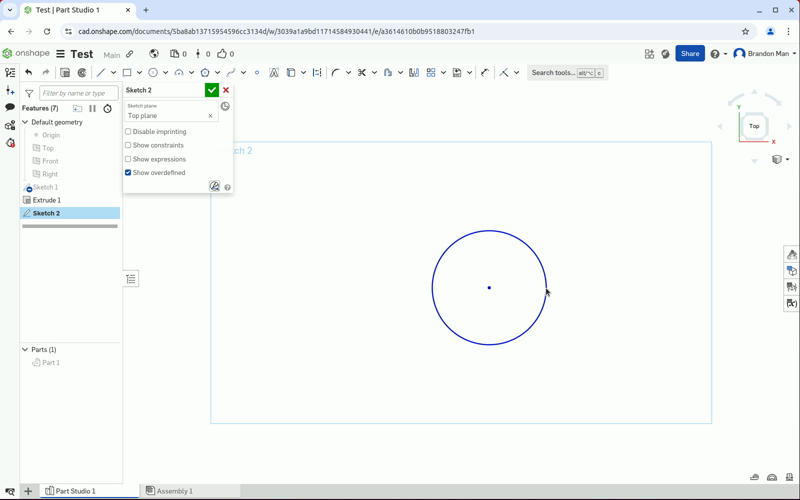
key_down(shift)
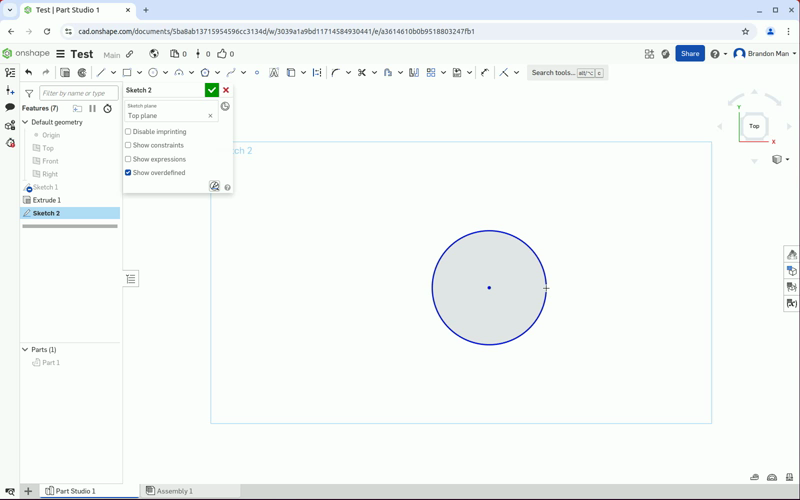
mouse_move(489, 287)
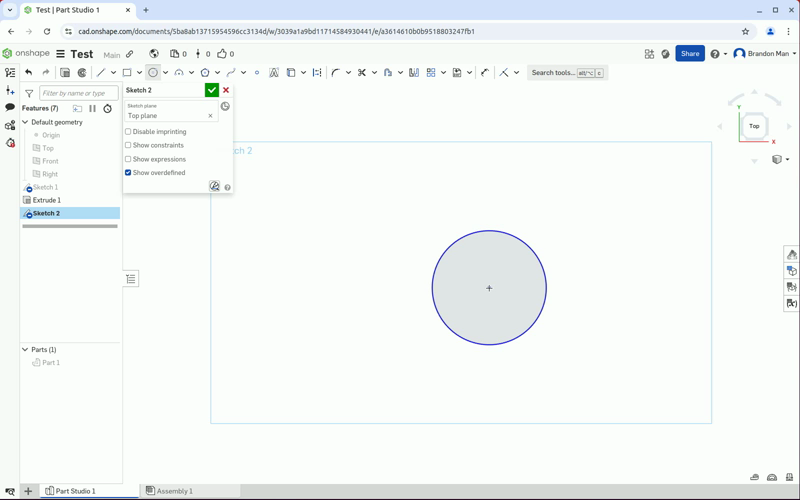
click(489, 287)
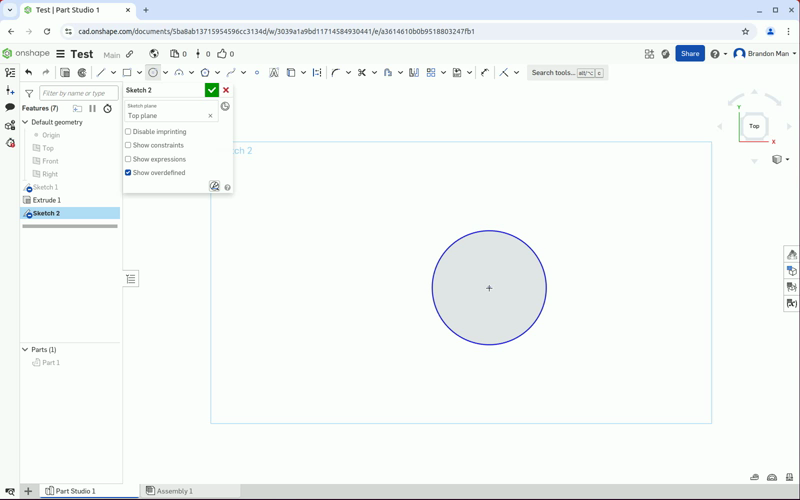
key_up(shift)
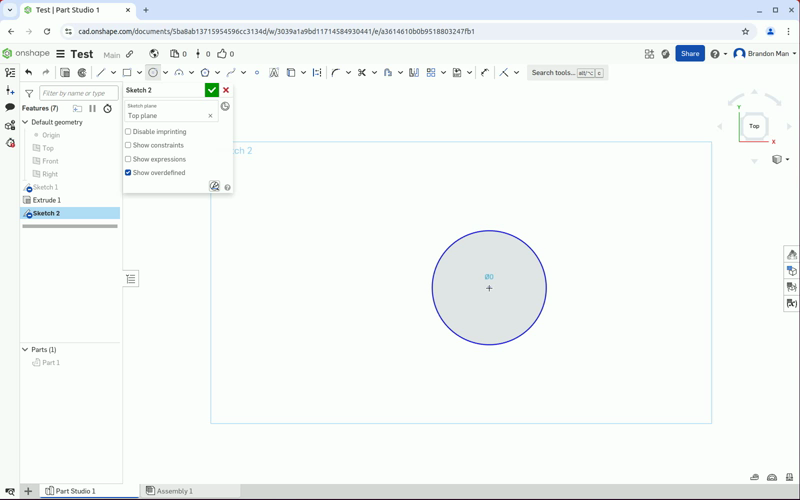
mouse_move(517, 287)
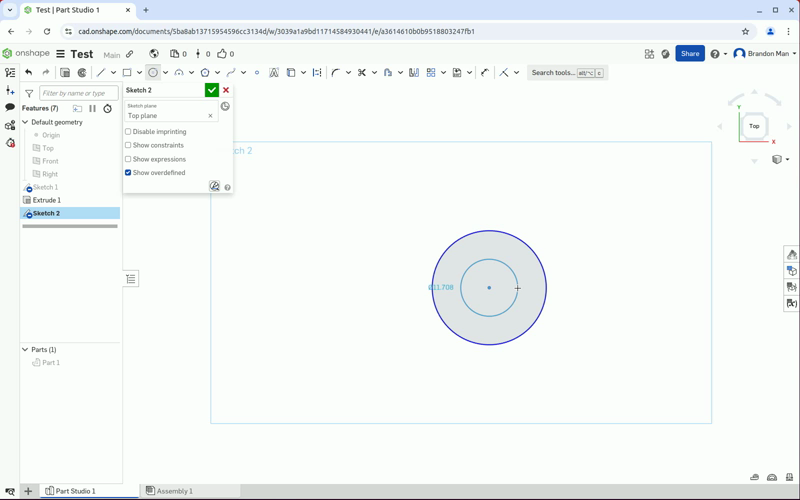
click(517, 287)
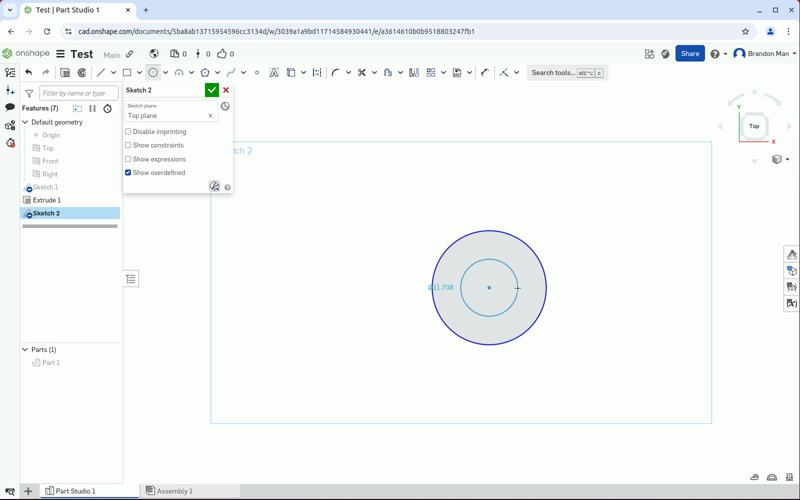
key(esc)
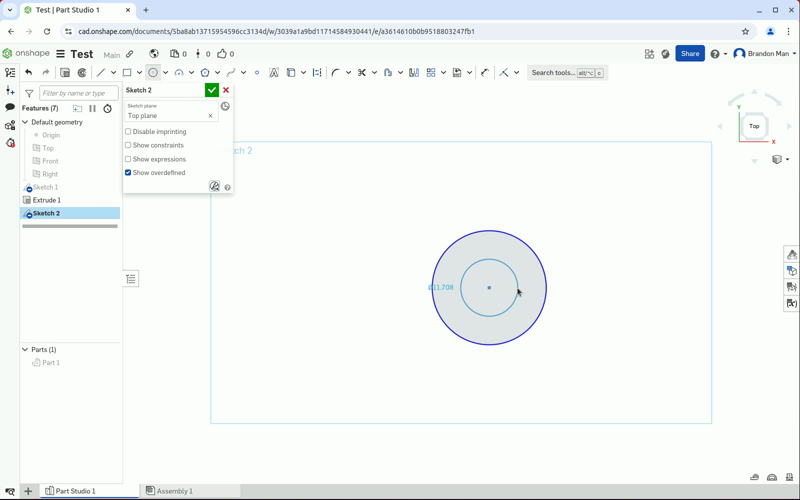
mouse_move(470, 255)
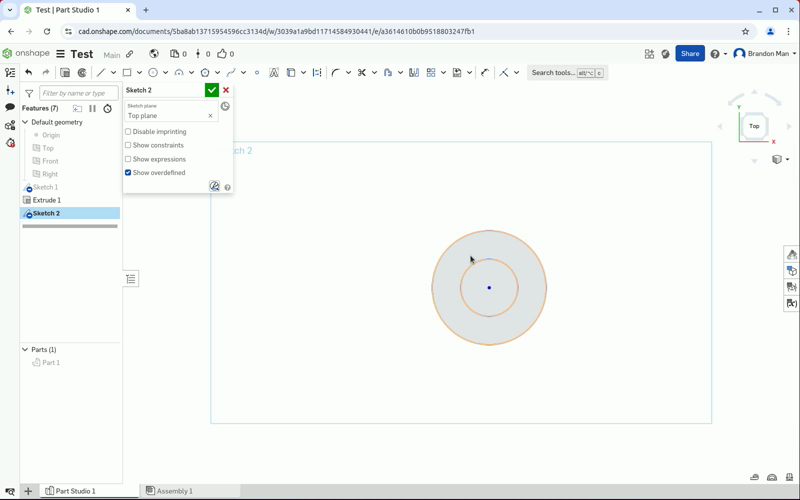
click(470, 255)
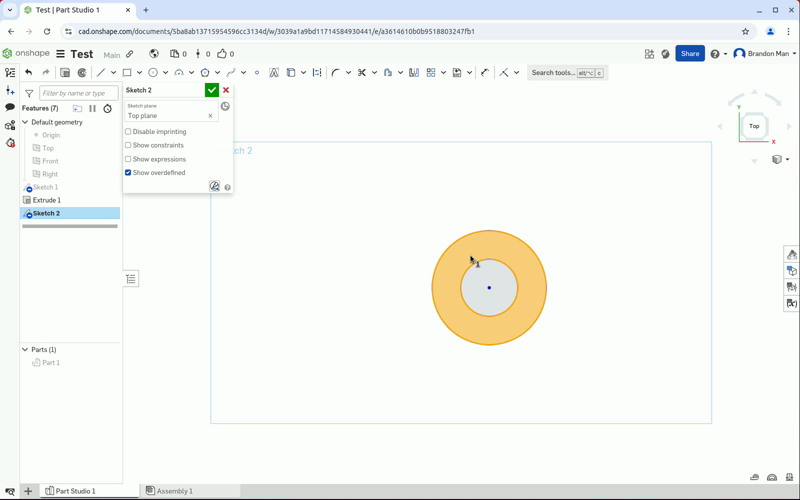
mouse_move(73, 352)
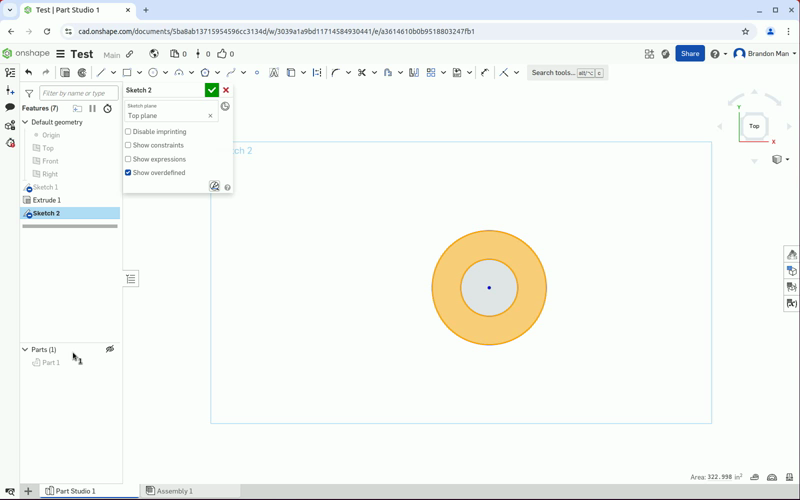
key(shift+y)
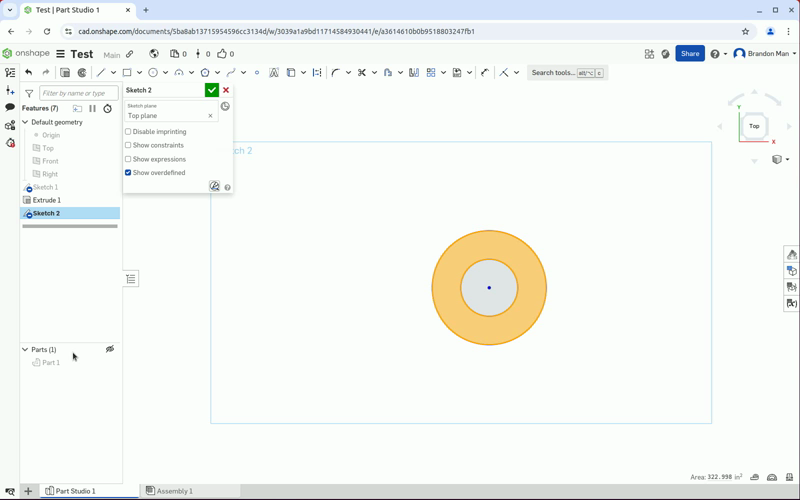
key(shift+e)
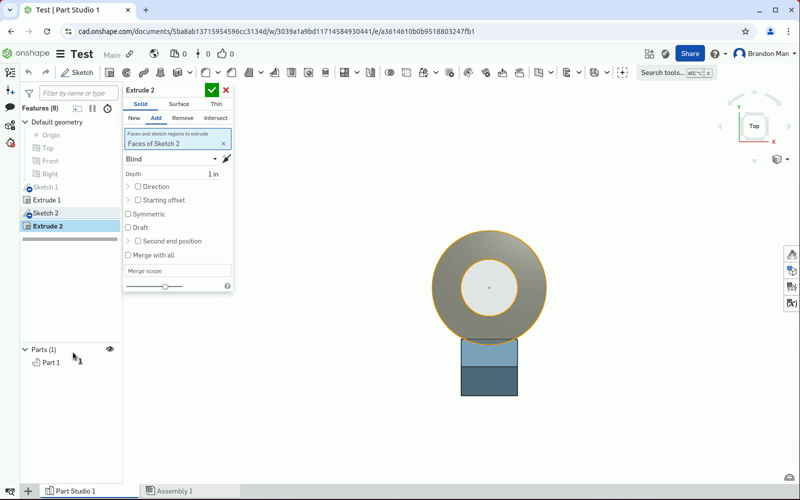
mouse_move(143, 106)
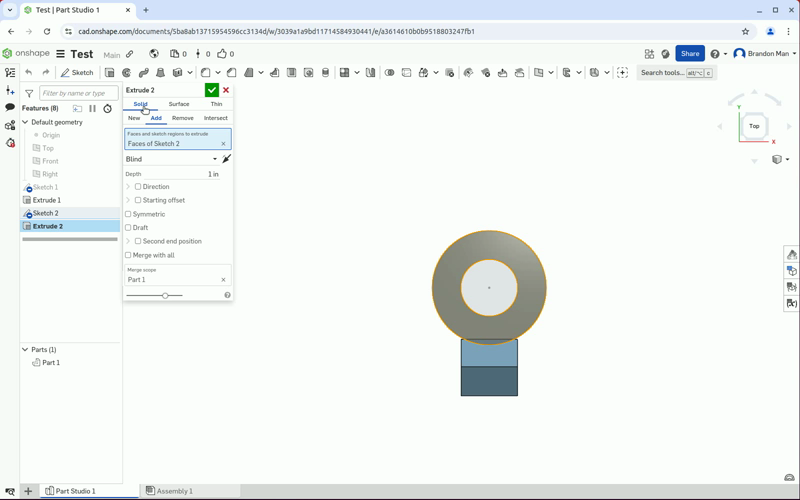
click(143, 106)
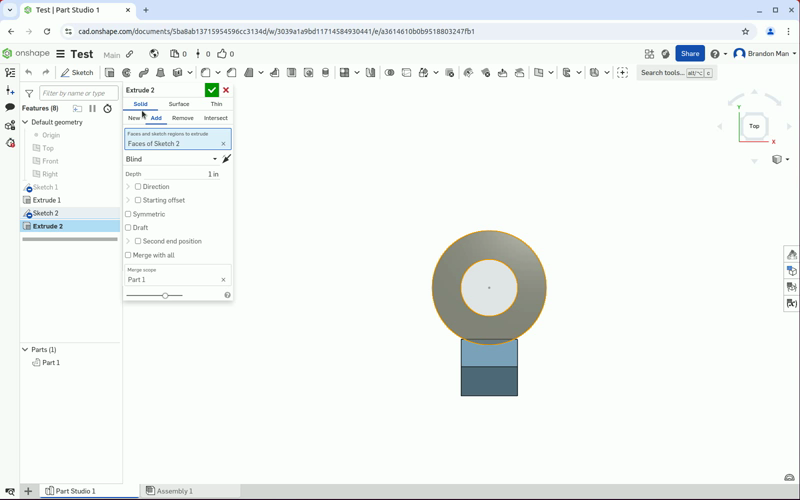
mouse_move(137, 120)
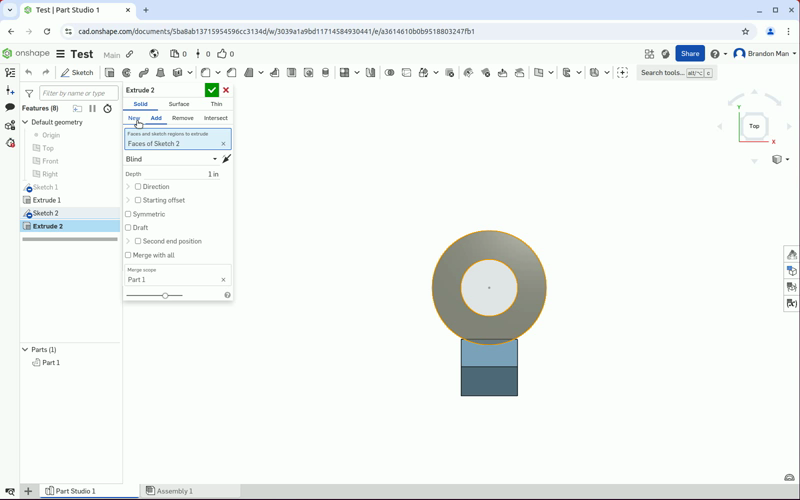
click(137, 120)
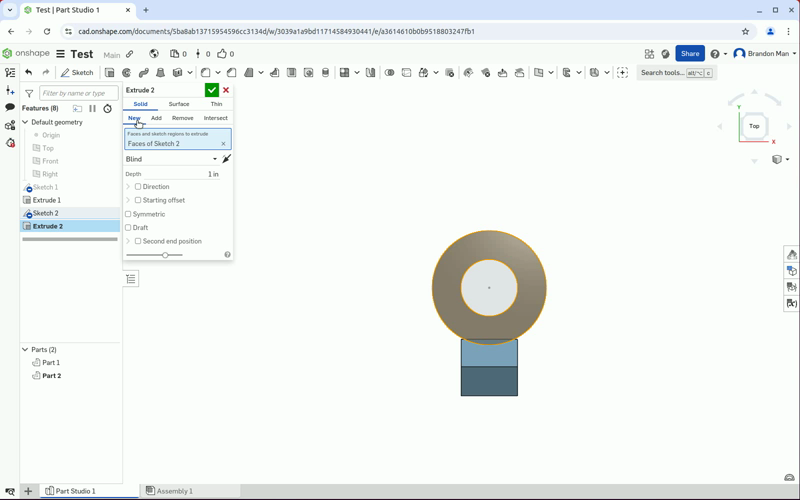
key(tab, 4)
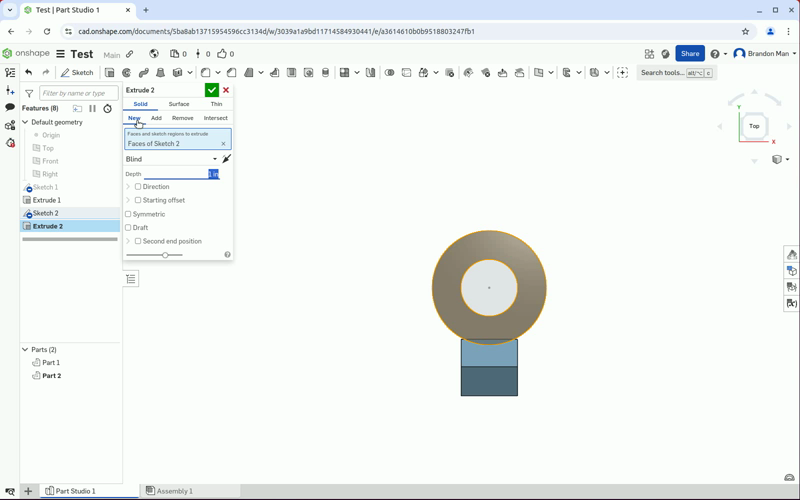
text(23.108)
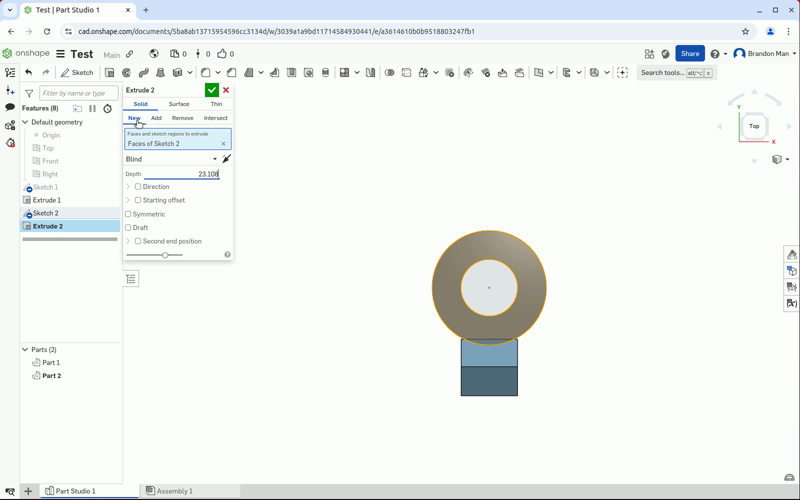
key(enter)
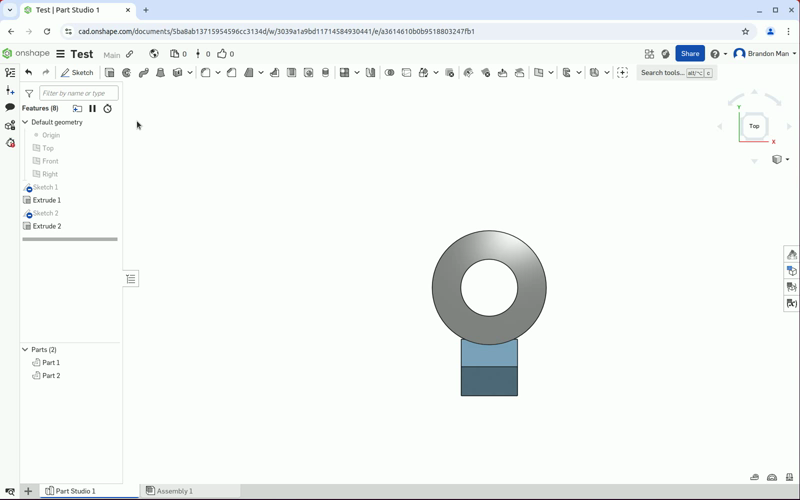
key(shift+h)
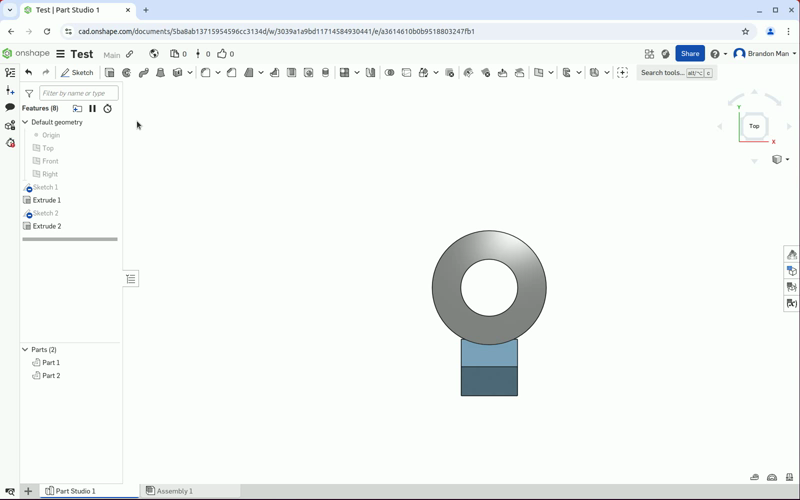
key(shift+h)
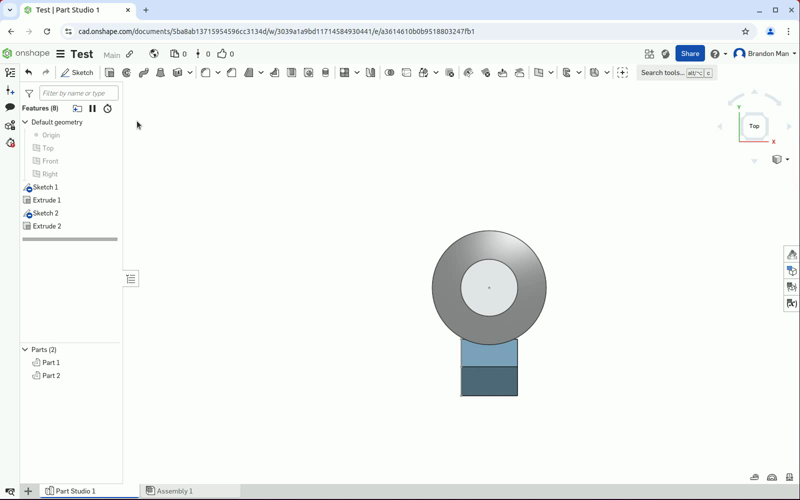
key(shift+7)
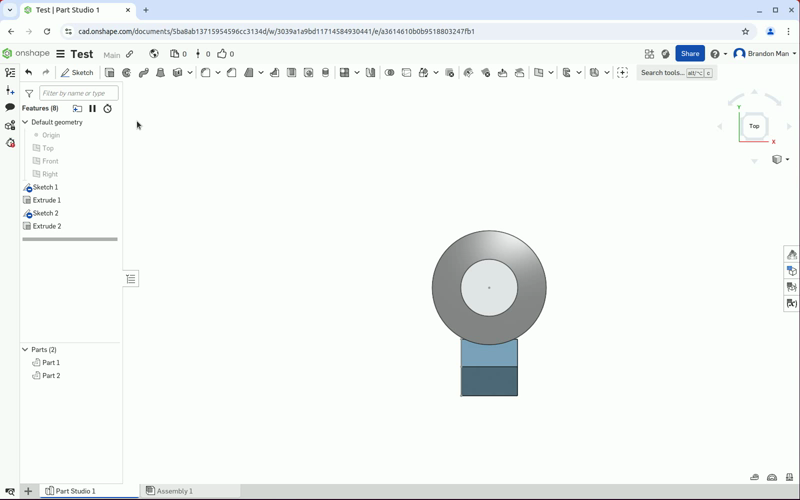
key(up, 3)
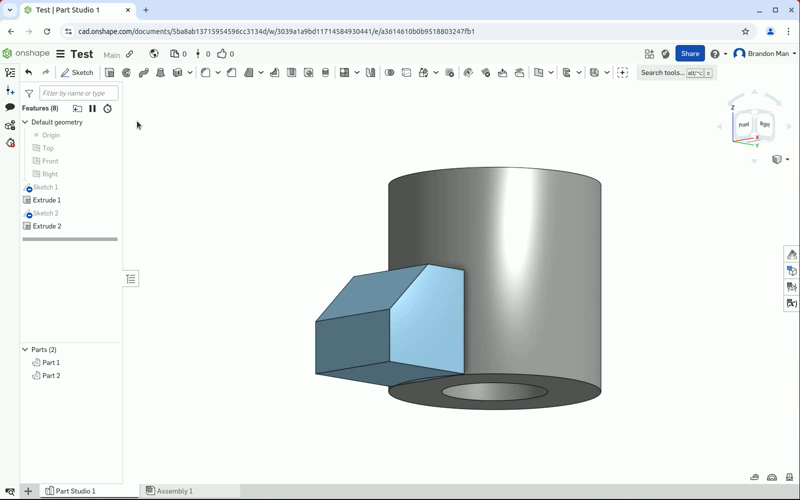
key(left, 3)
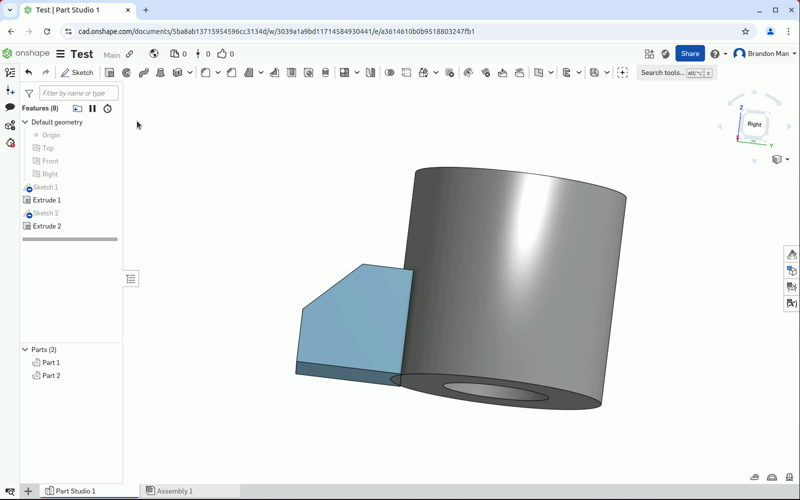
key(right, 3)
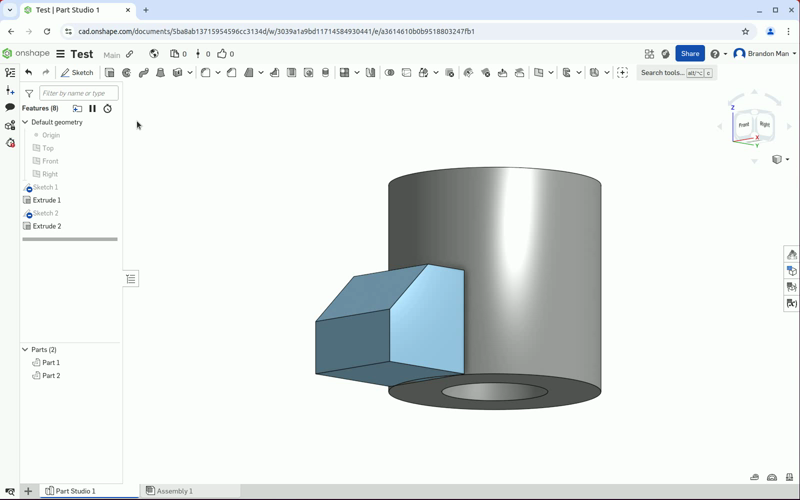
key(down, 3)
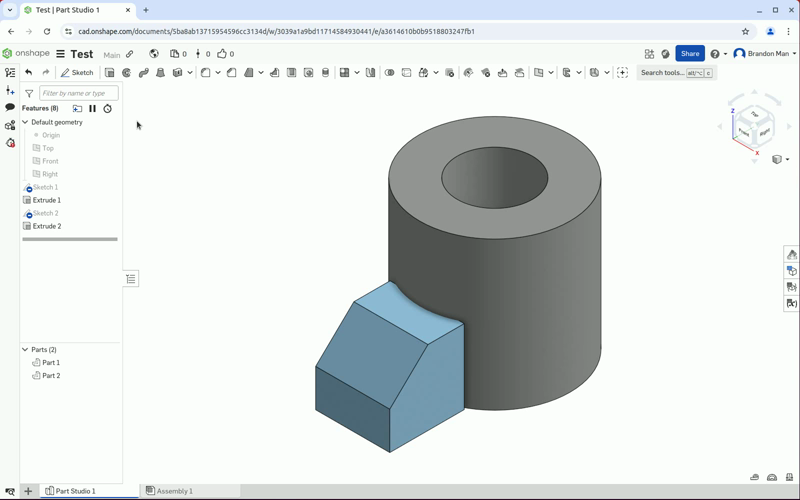
mouse_move(73, 189)
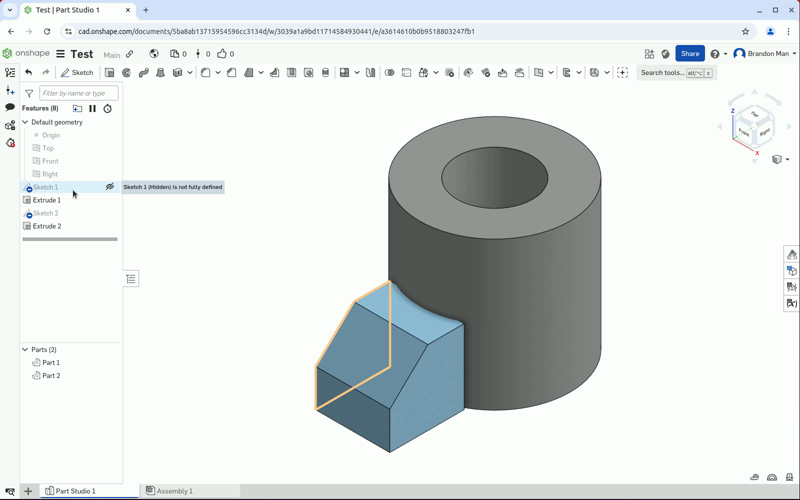
click(73, 189)